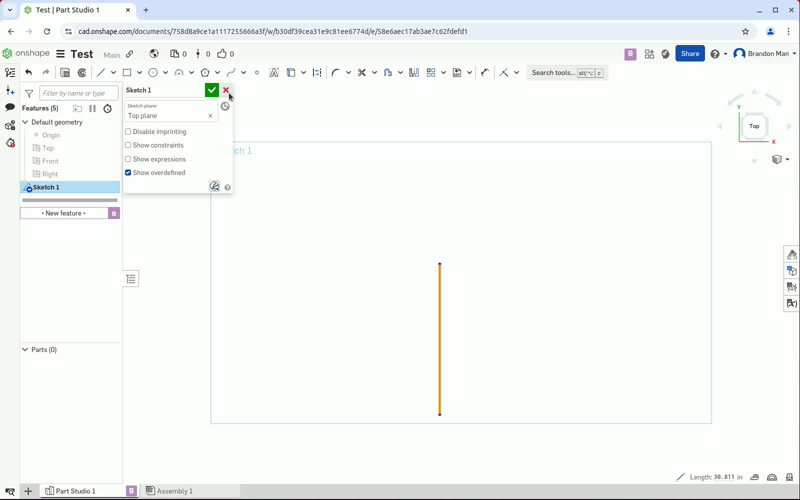
key(shift+h)
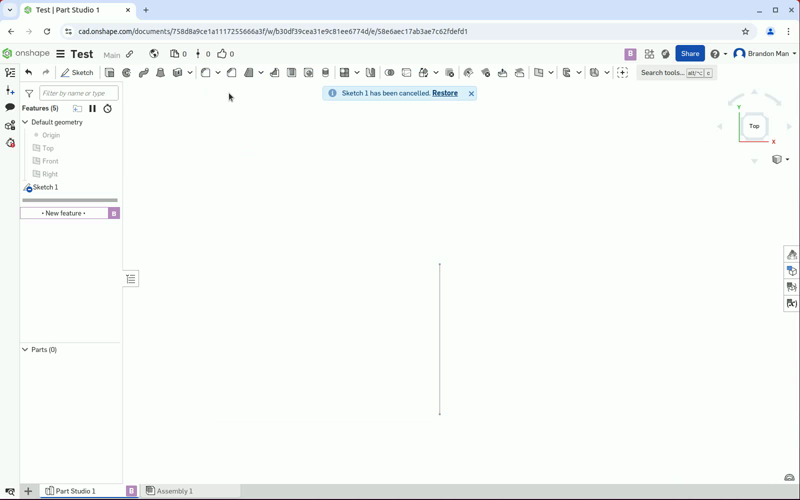
key(shift+s)
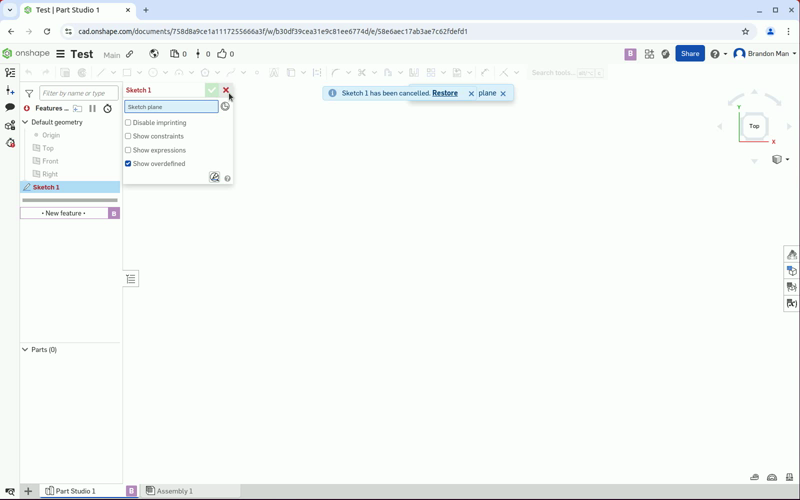
mouse_move(73, 150)
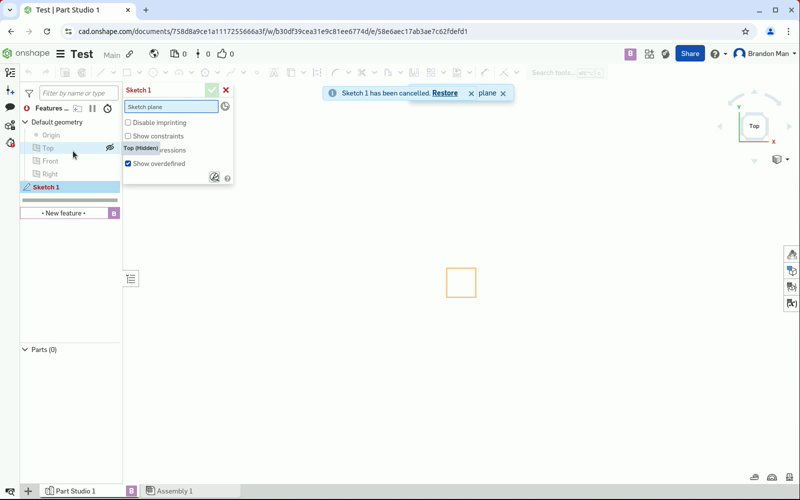
click(73, 150)
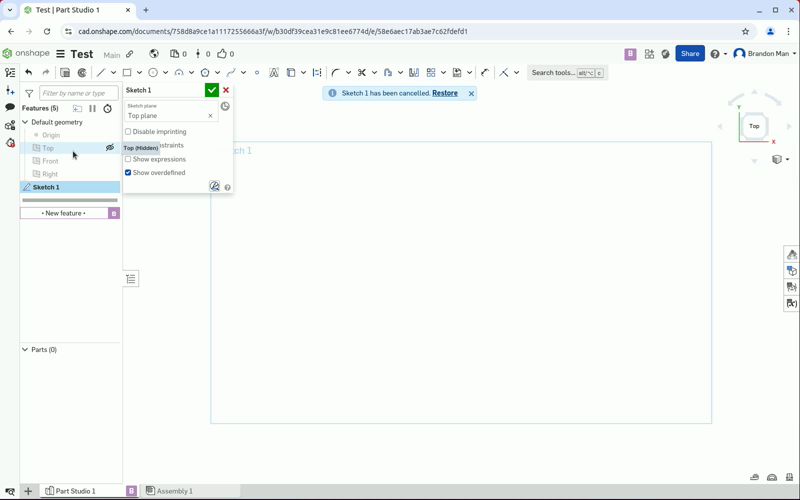
mouse_move(73, 352)
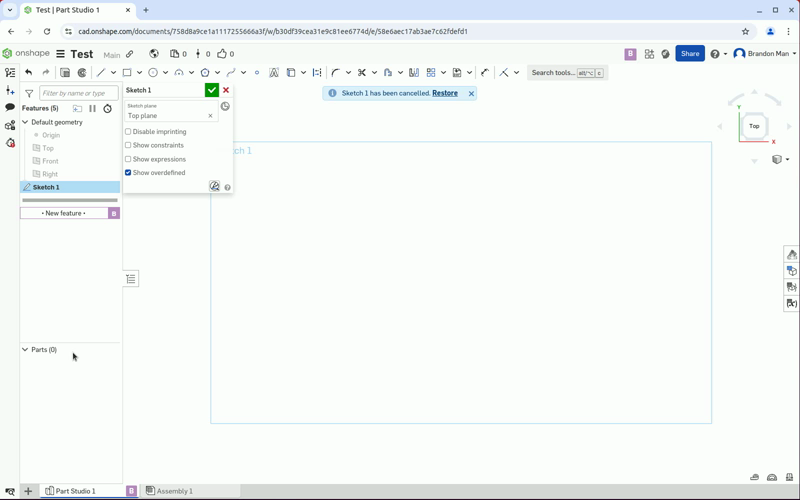
key(y)
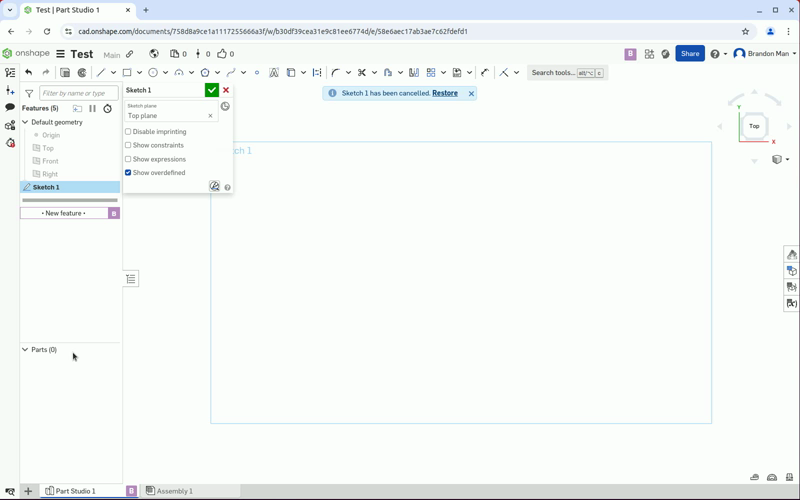
key(l)
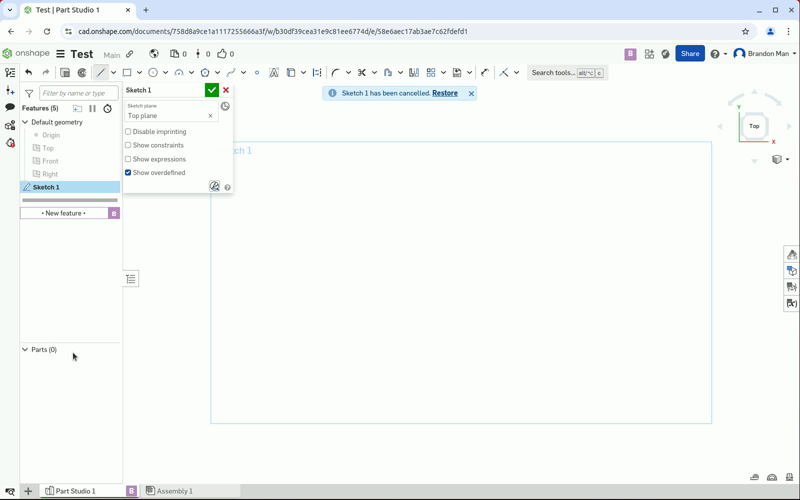
key_down(shift)
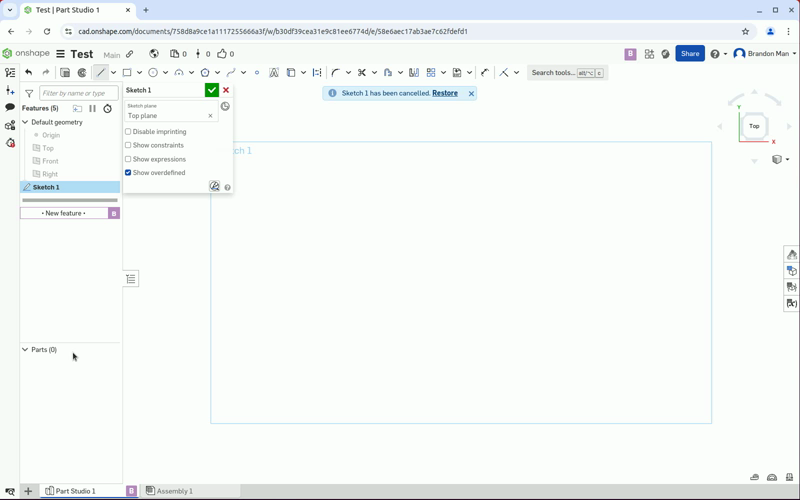
mouse_move(386, 390)
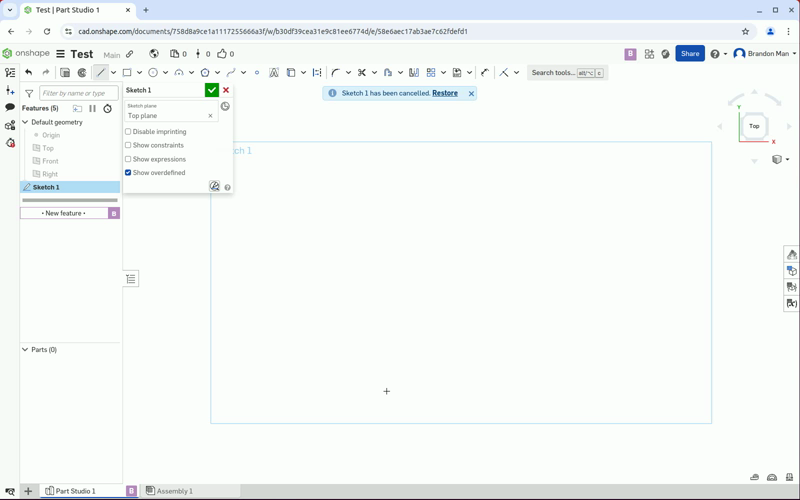
click(386, 390)
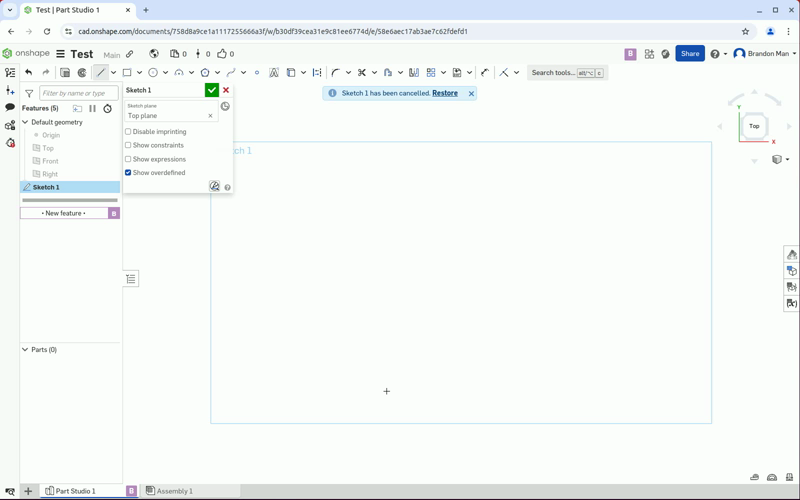
key_up(shift)
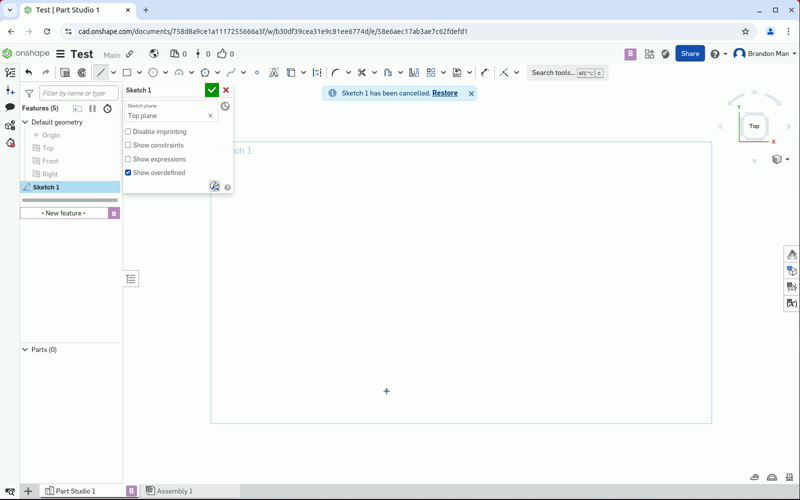
key_down(shift)
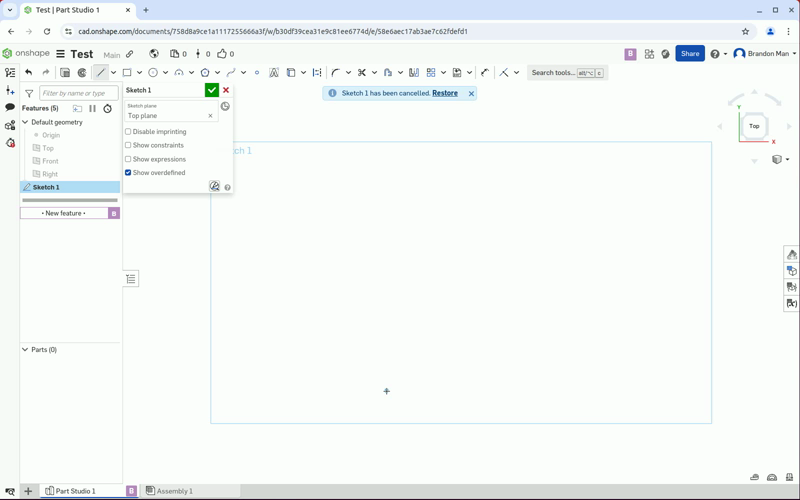
mouse_move(542, 390)
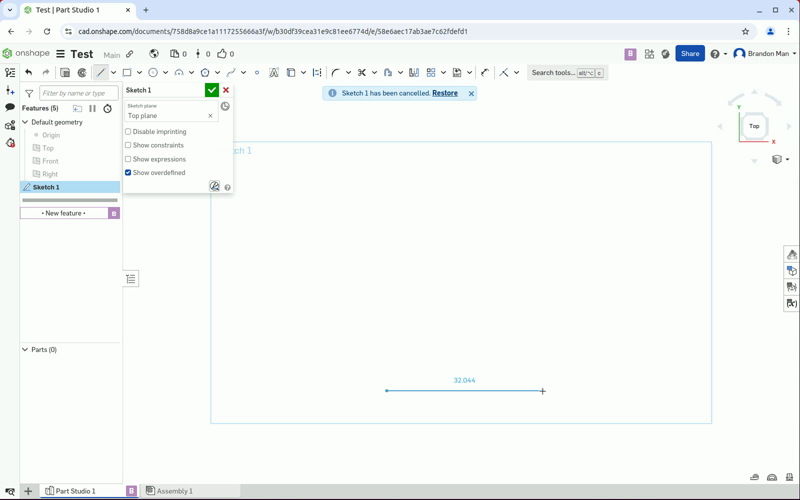
click(542, 390)
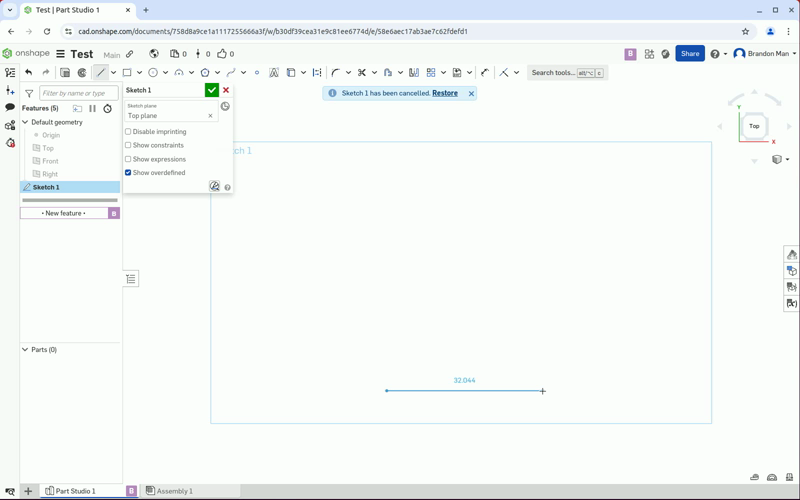
key_up(shift)
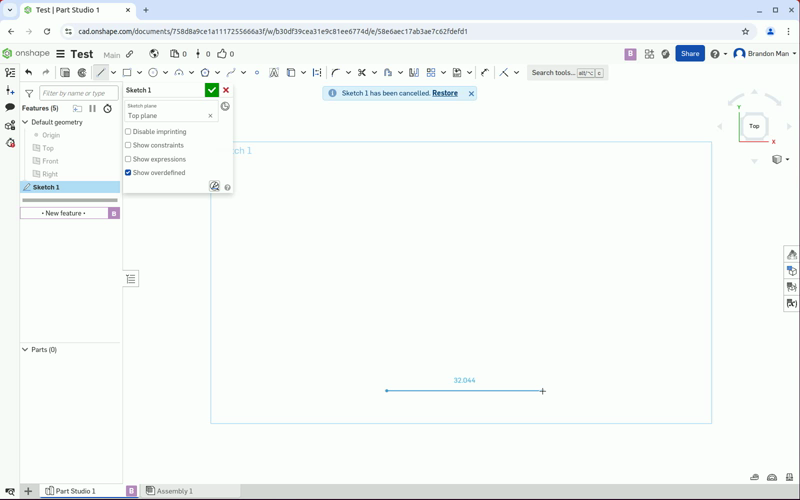
key_down(shift)
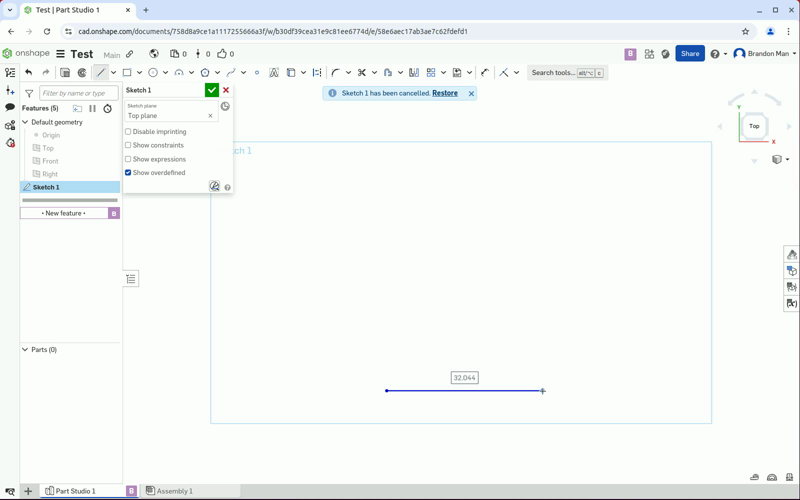
mouse_move(542, 176)
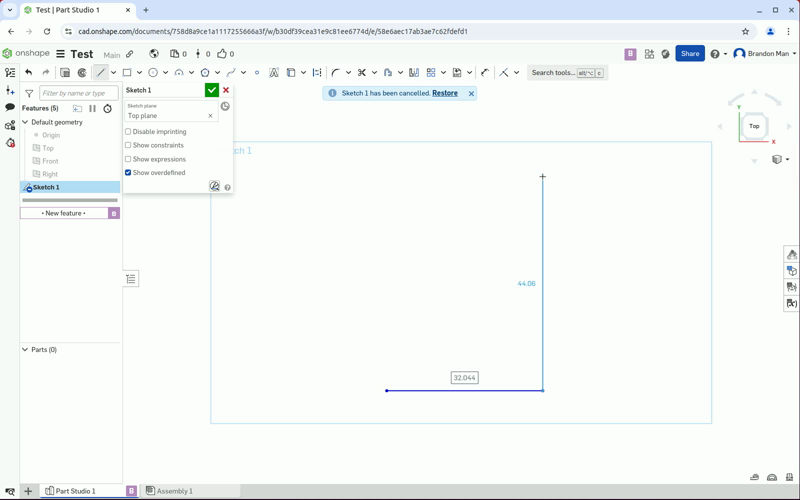
click(542, 176)
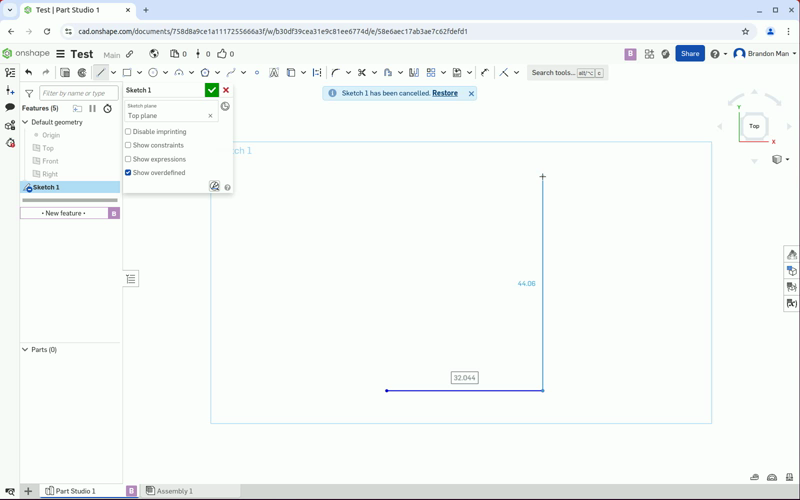
key_up(shift)
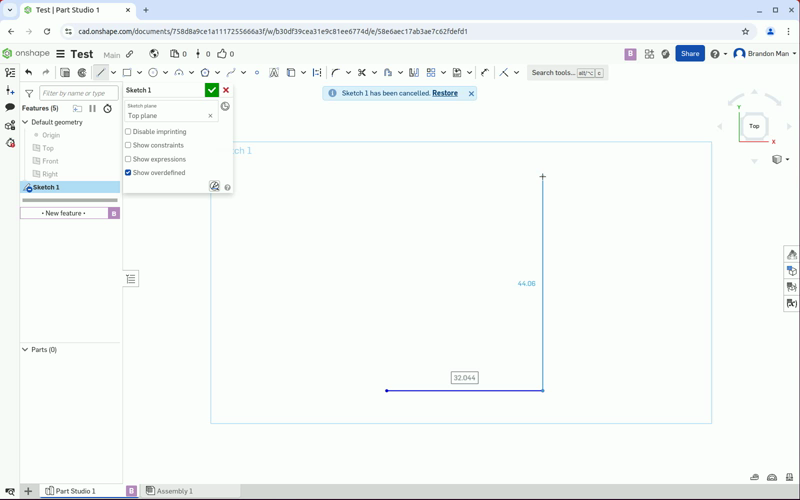
key_down(shift)
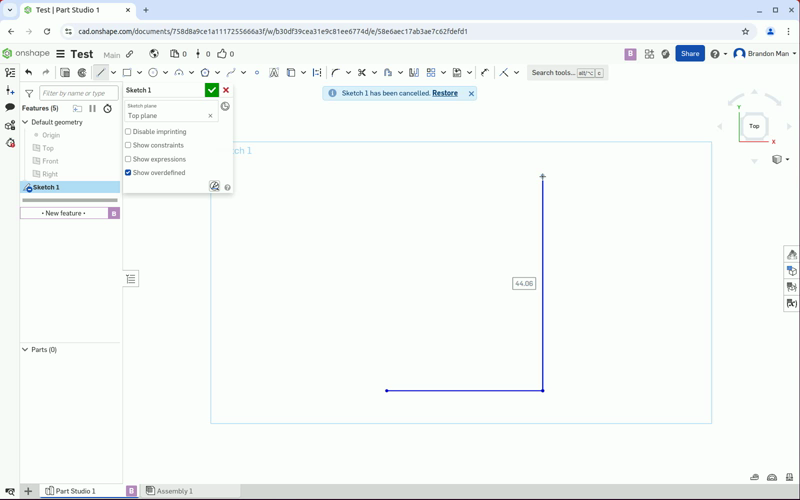
mouse_move(386, 176)
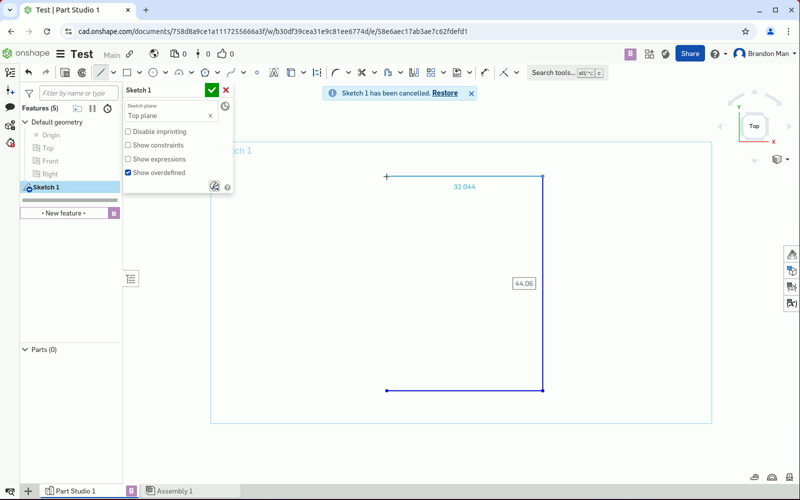
click(386, 176)
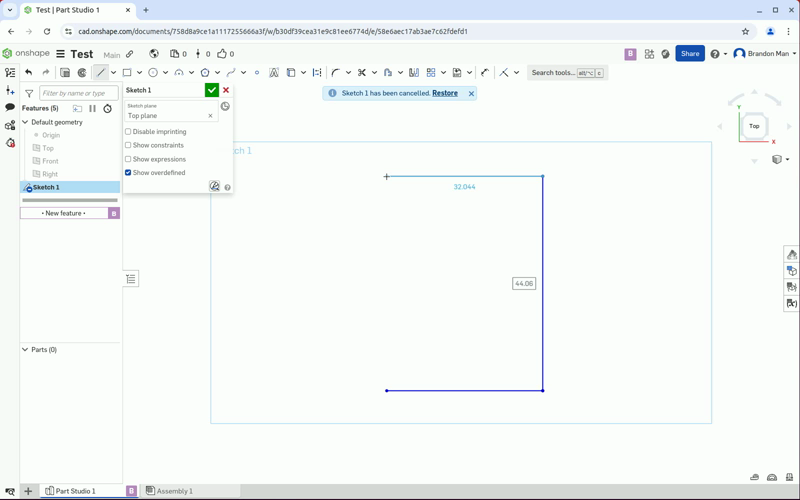
key_up(shift)
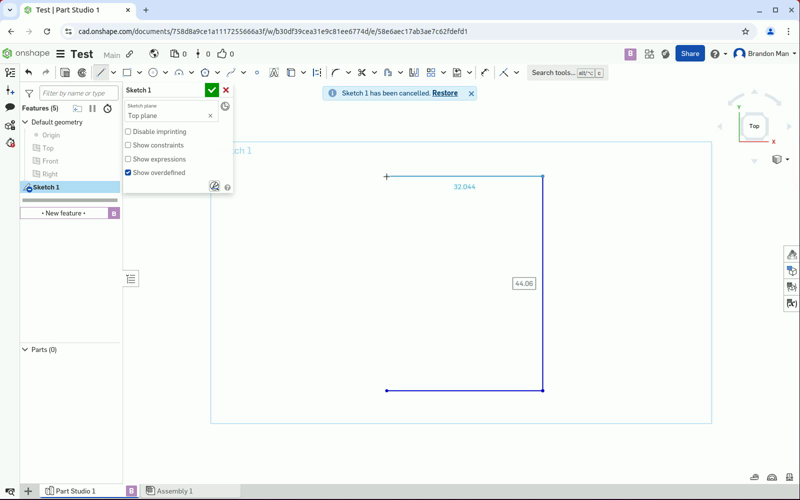
key_down(shift)
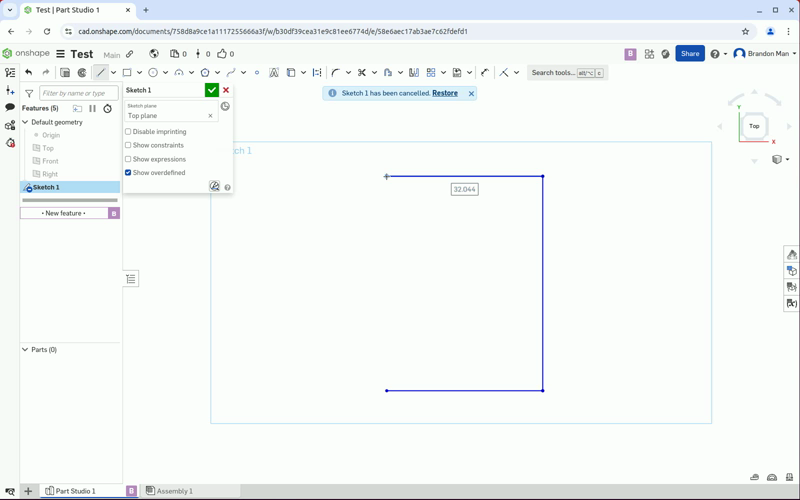
mouse_move(386, 390)
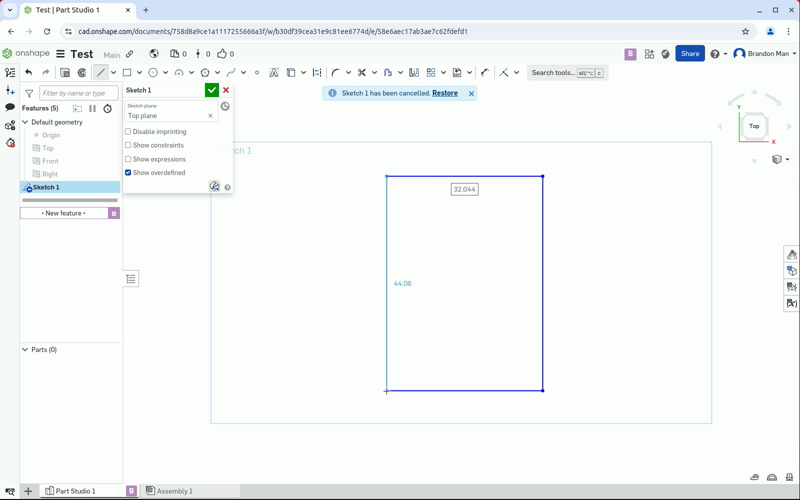
key_up(shift)
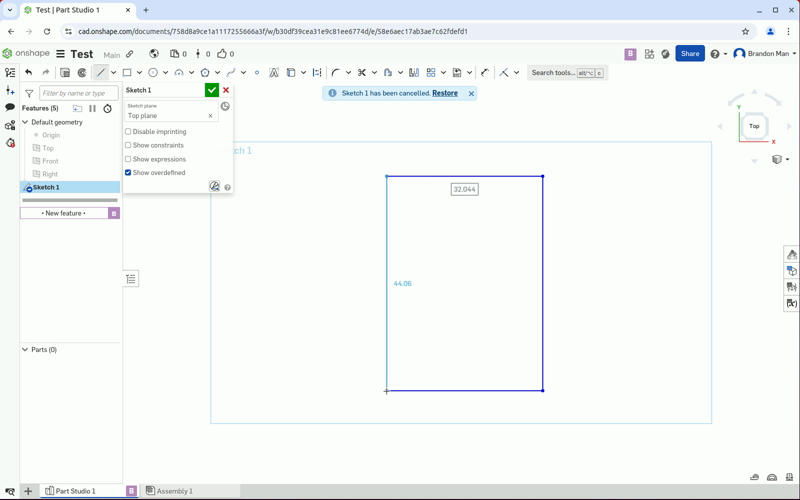
click(386, 390)
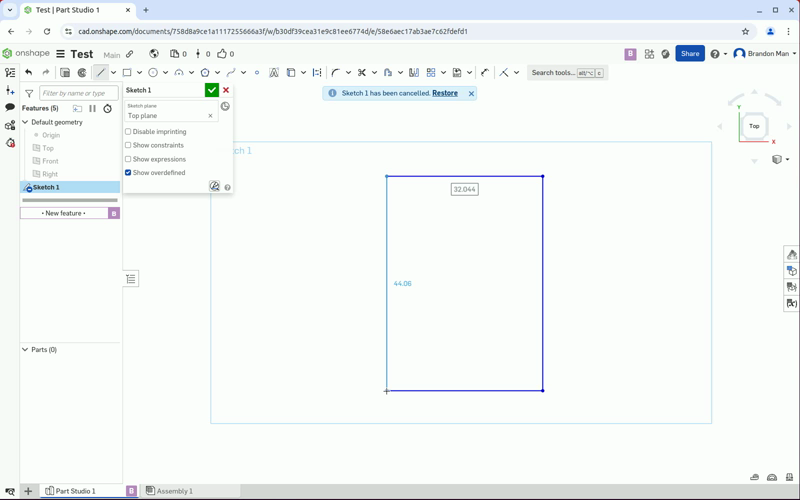
key(esc)
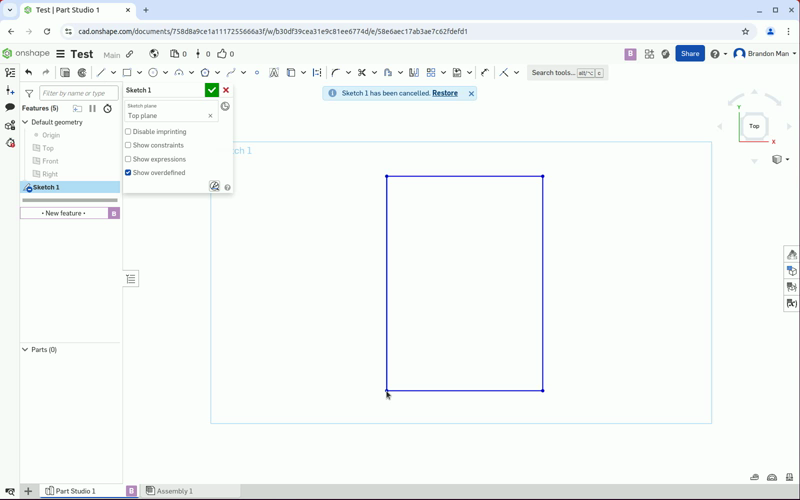
mouse_move(430, 322)
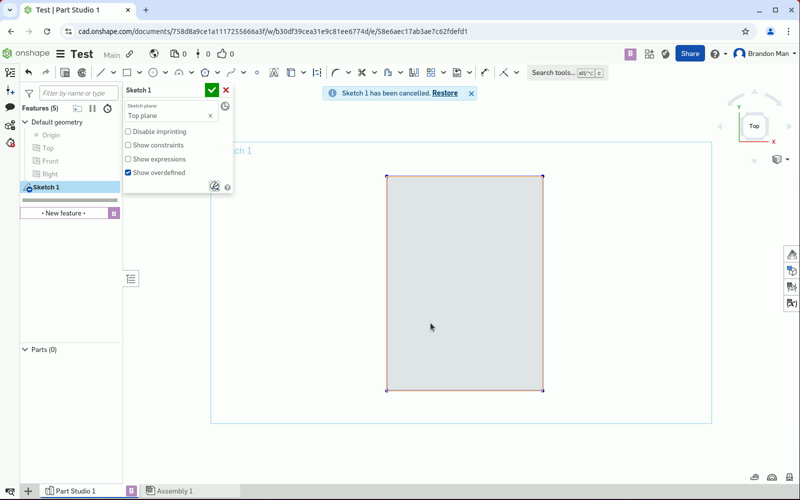
click(430, 322)
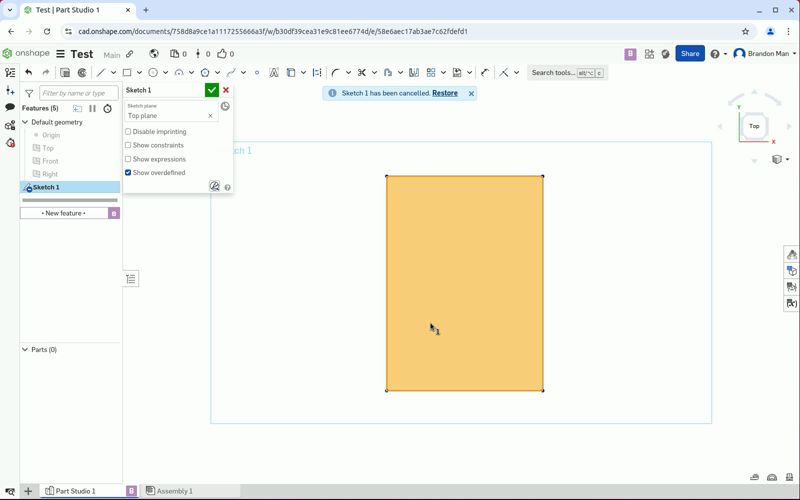
mouse_move(73, 352)
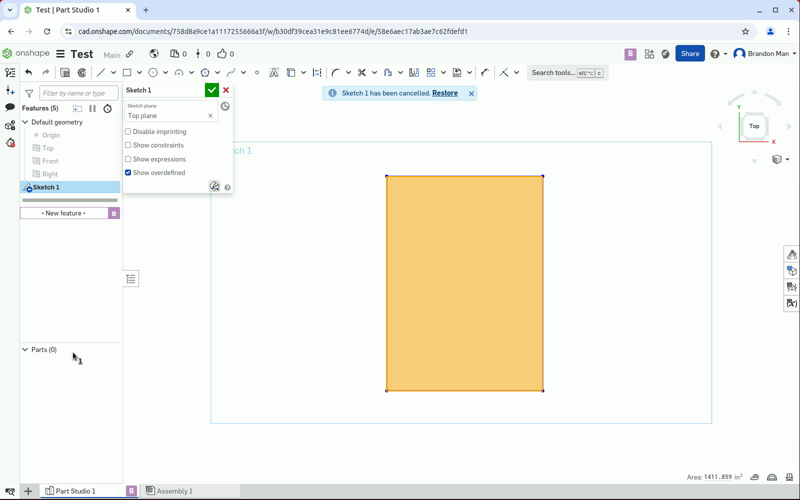
key(shift+y)
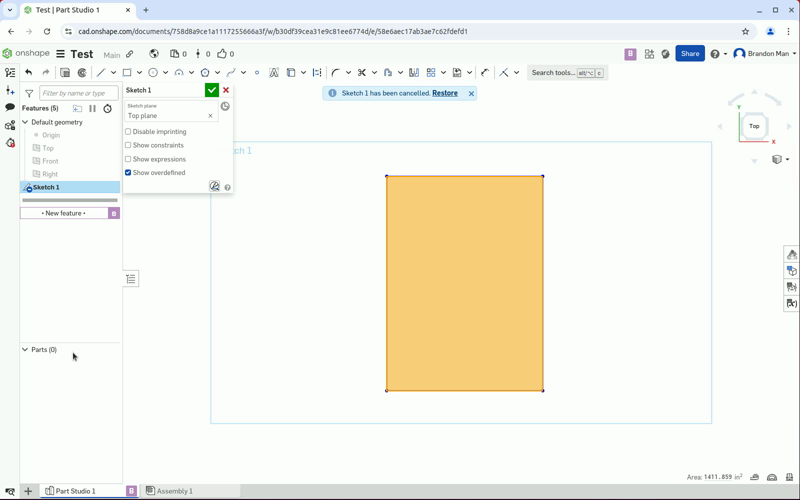
key(shift+e)
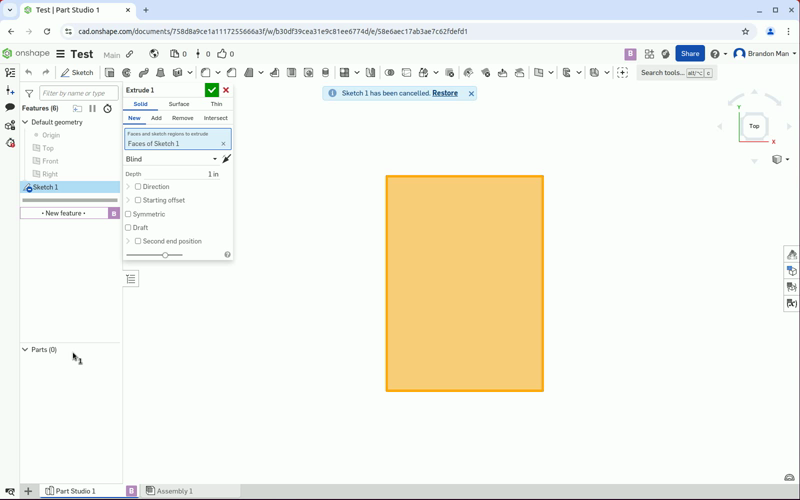
mouse_move(143, 106)
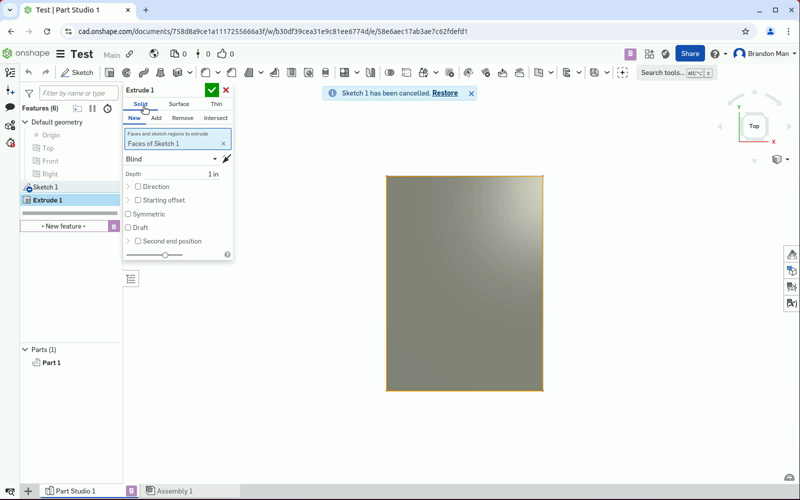
click(143, 106)
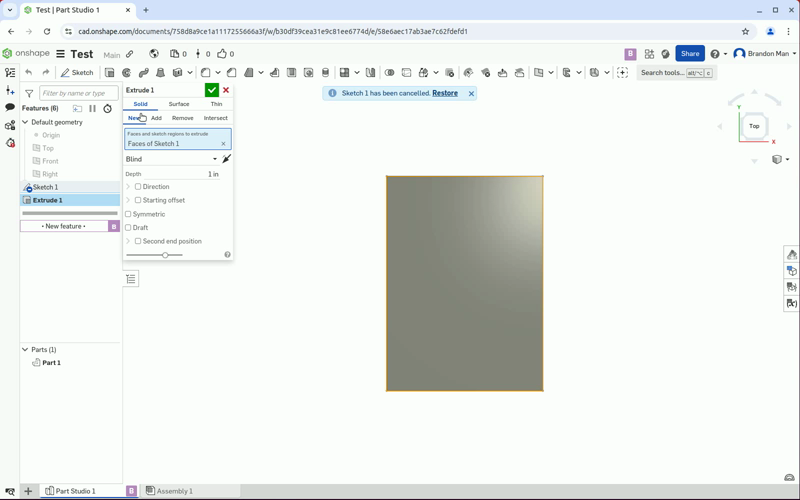
mouse_move(137, 120)
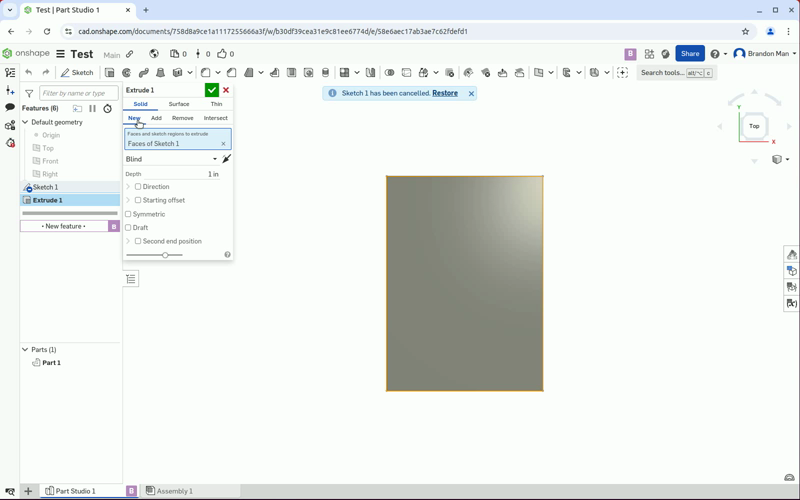
click(137, 120)
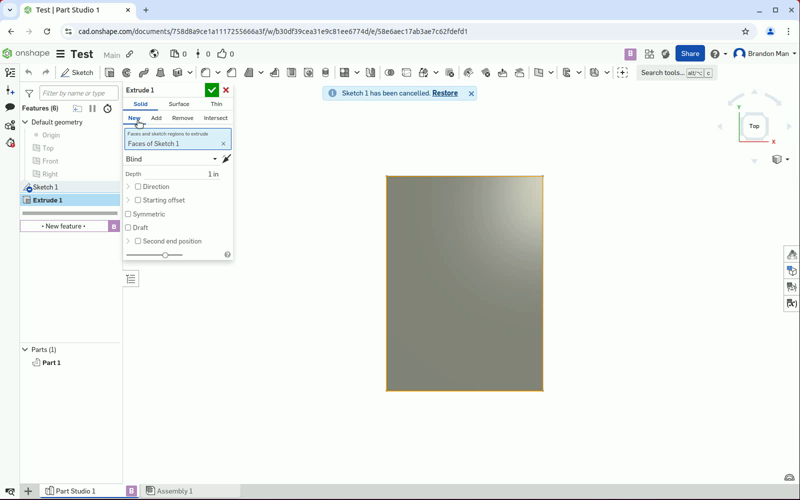
key(tab, 4)
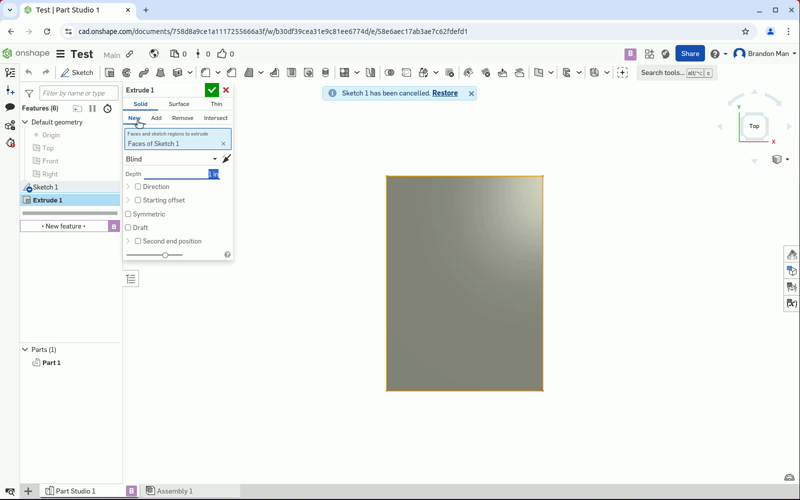
text(0.481)
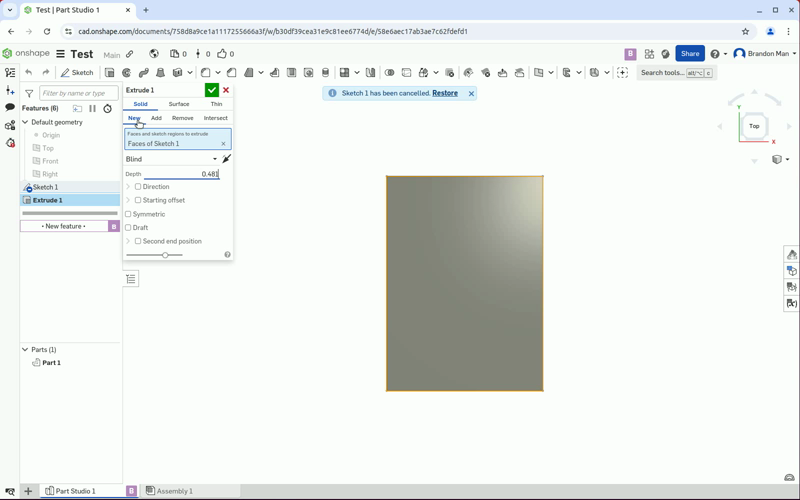
key(enter)
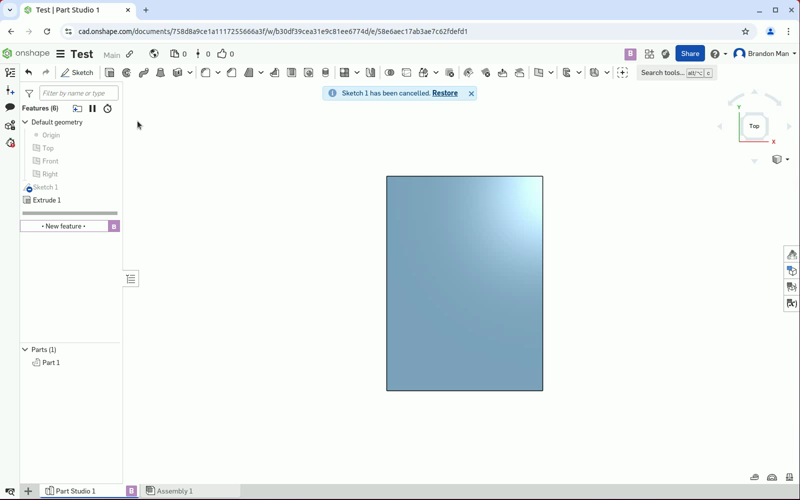
key(shift+h)
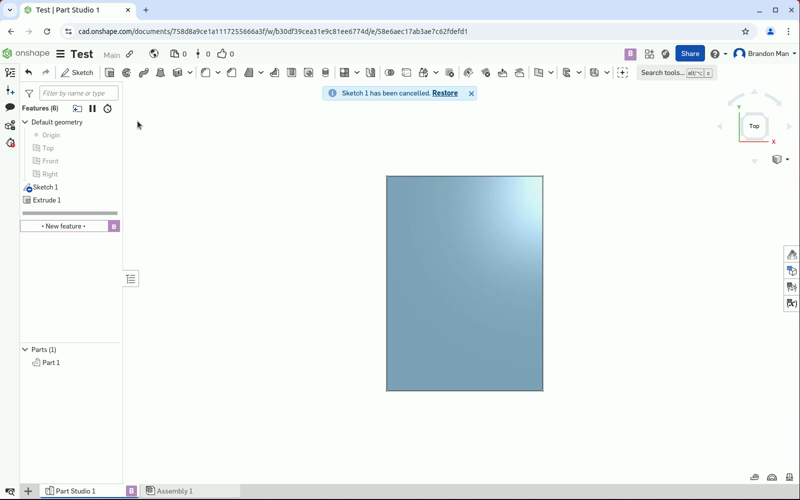
key(shift+h)
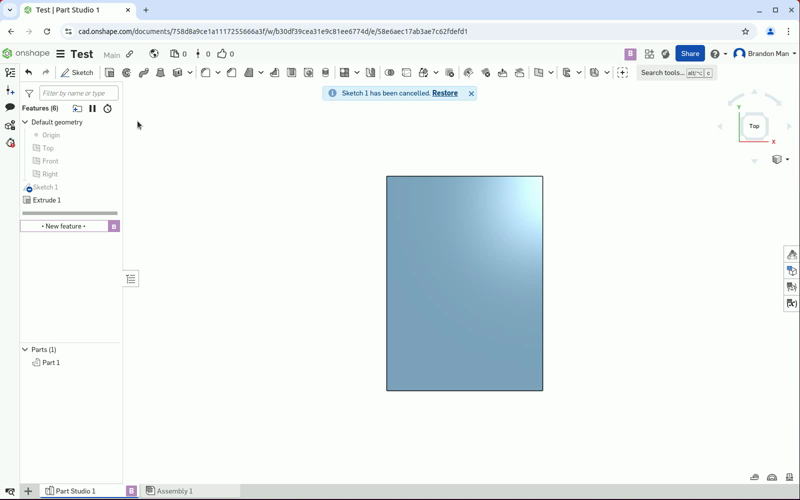
mouse_move(73, 189)
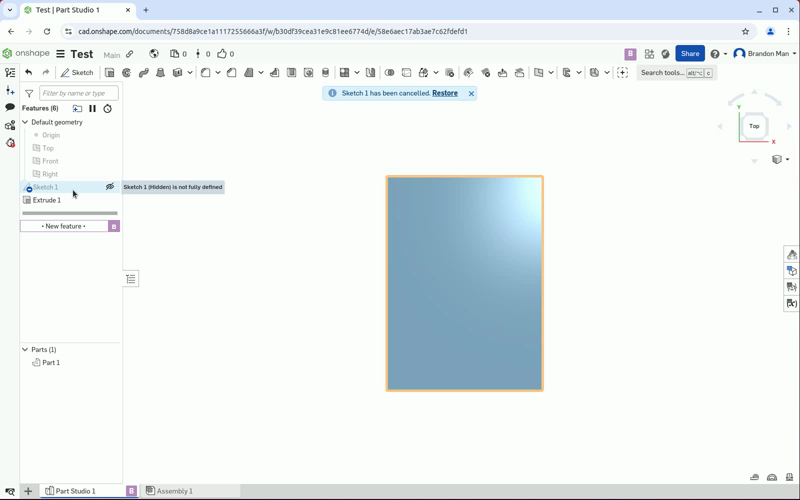
click(73, 189)
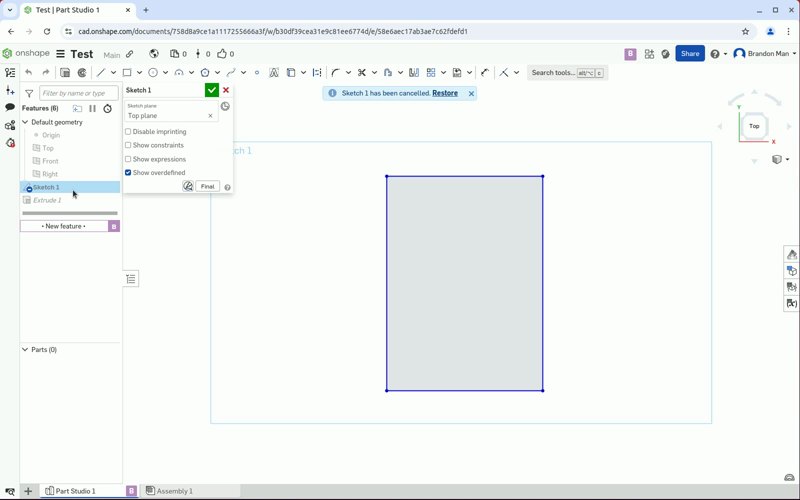
mouse_move(229, 92)
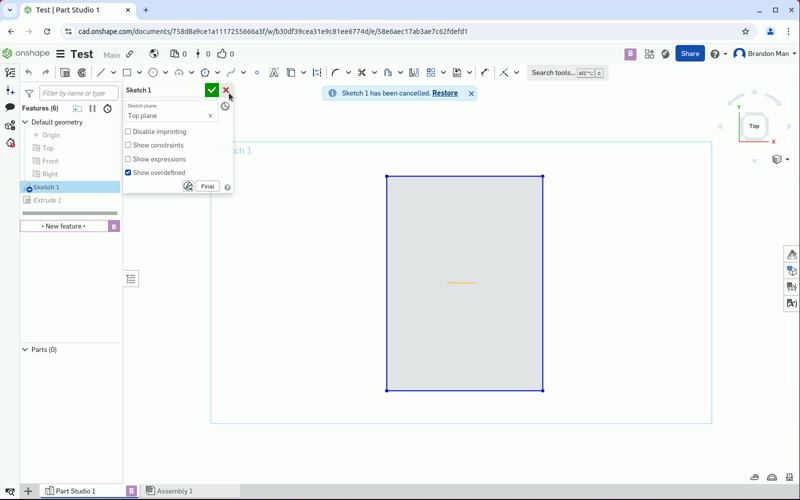
click(229, 92)
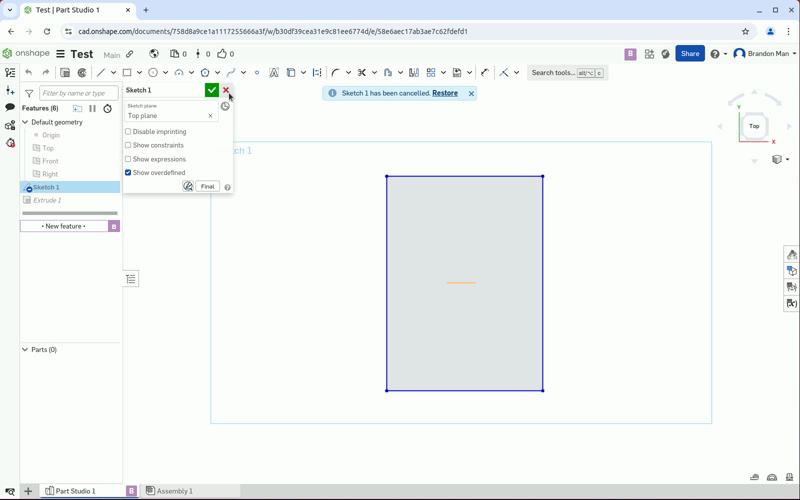
key(shift+s)
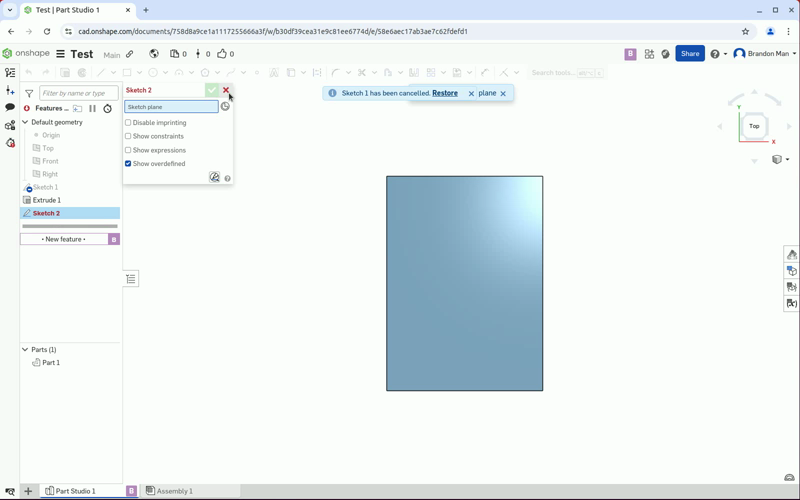
mouse_move(73, 150)
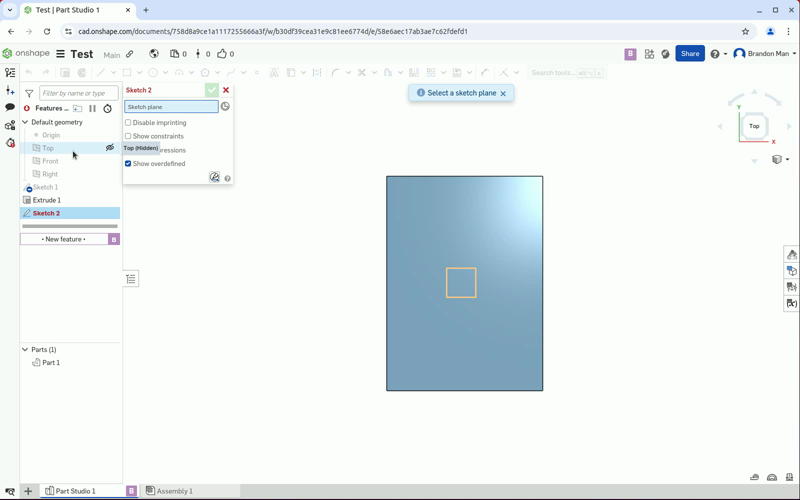
click(73, 150)
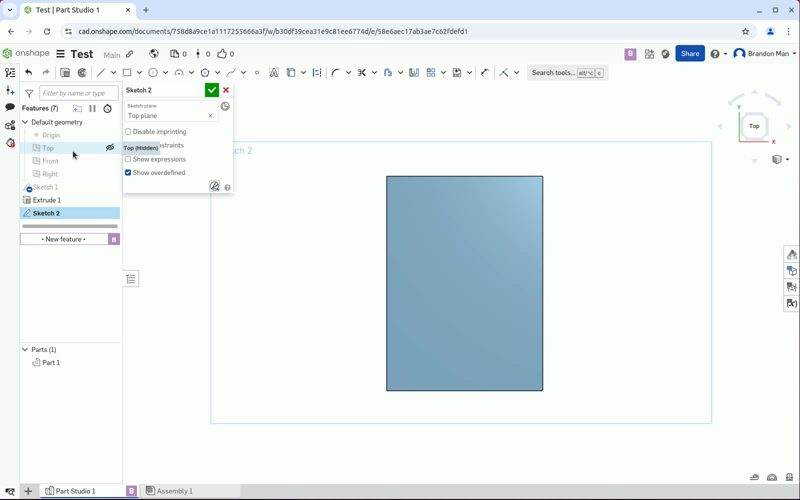
mouse_move(73, 352)
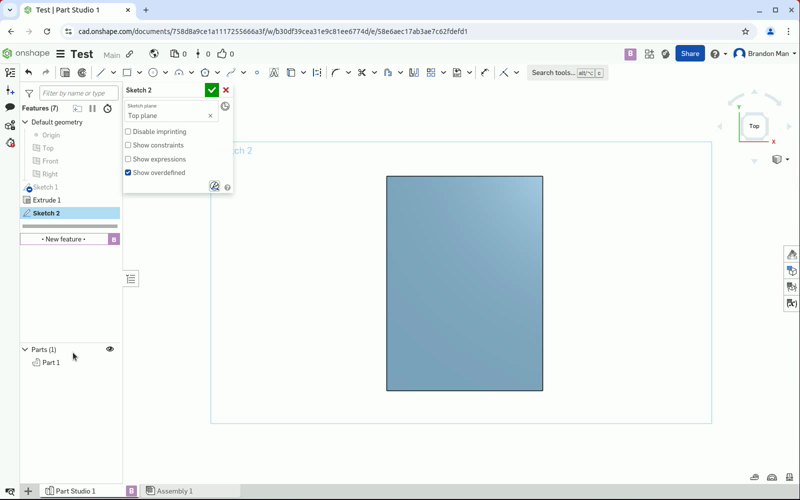
key(y)
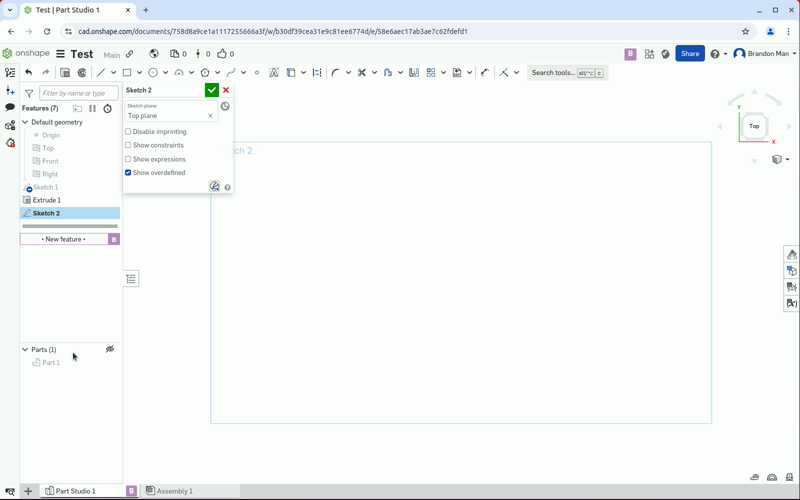
key(l)
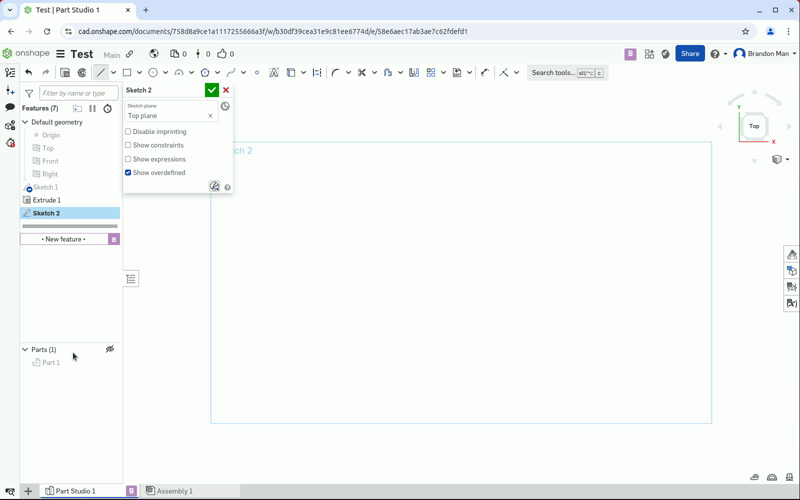
key_down(shift)
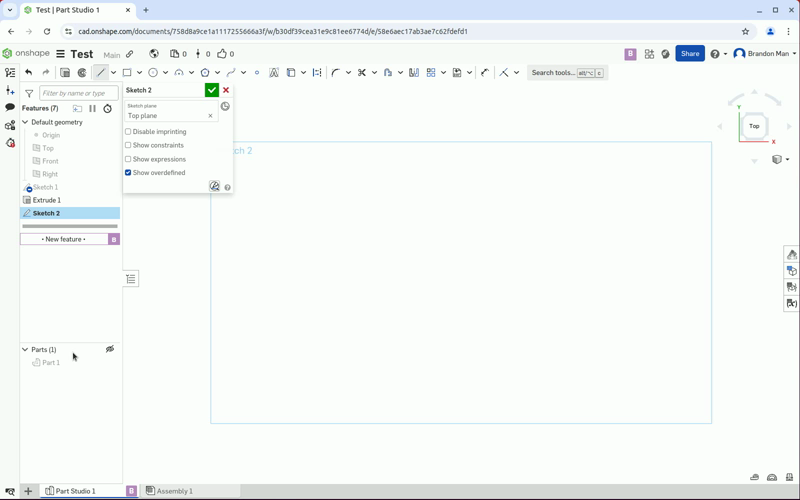
mouse_move(382, 395)
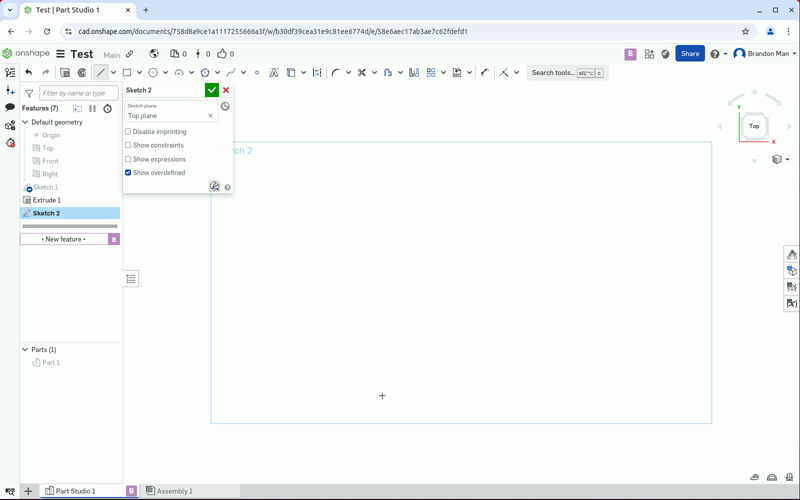
click(382, 395)
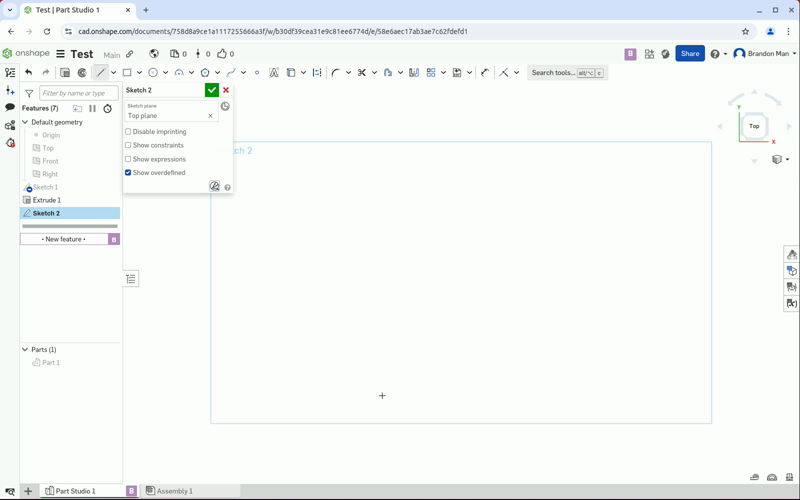
key_up(shift)
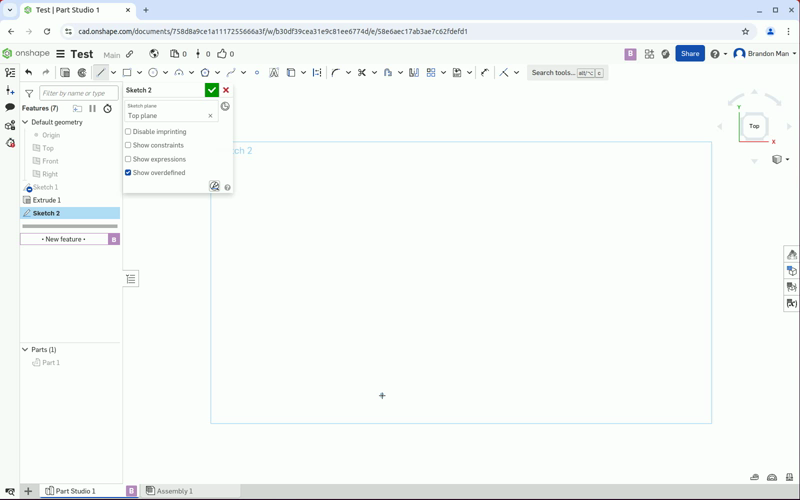
key_down(shift)
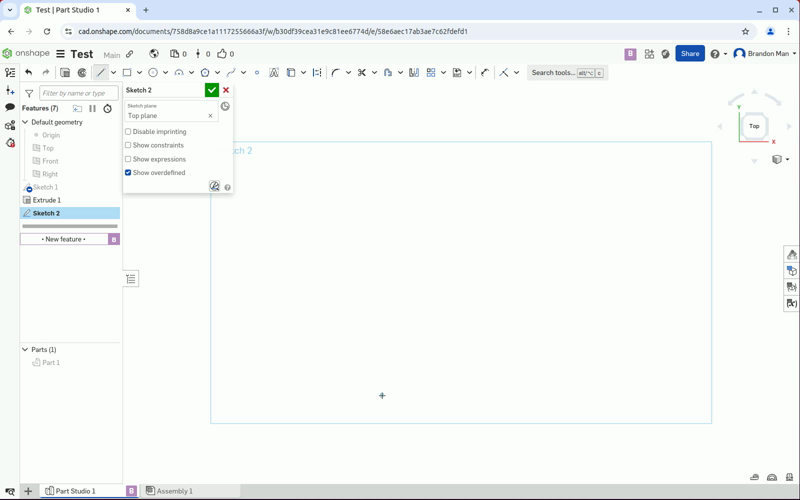
mouse_move(547, 395)
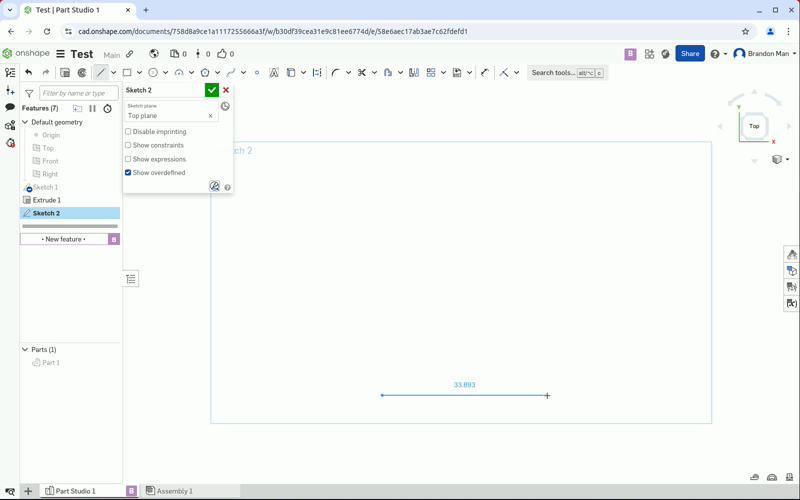
click(547, 395)
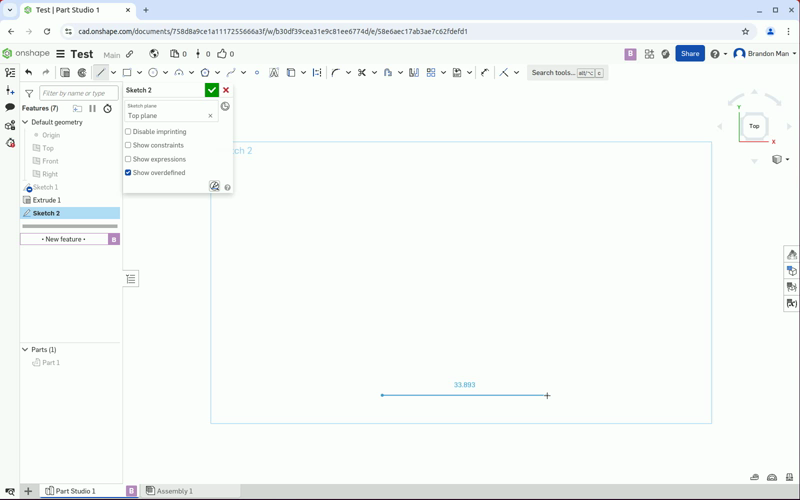
key_up(shift)
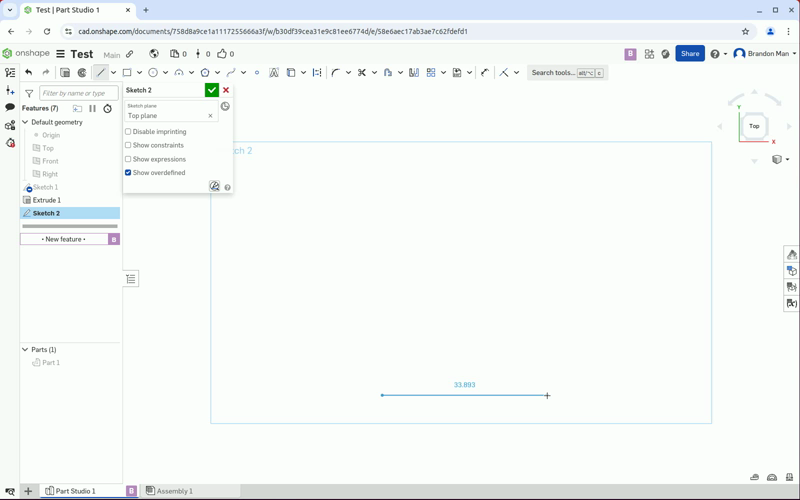
key_down(shift)
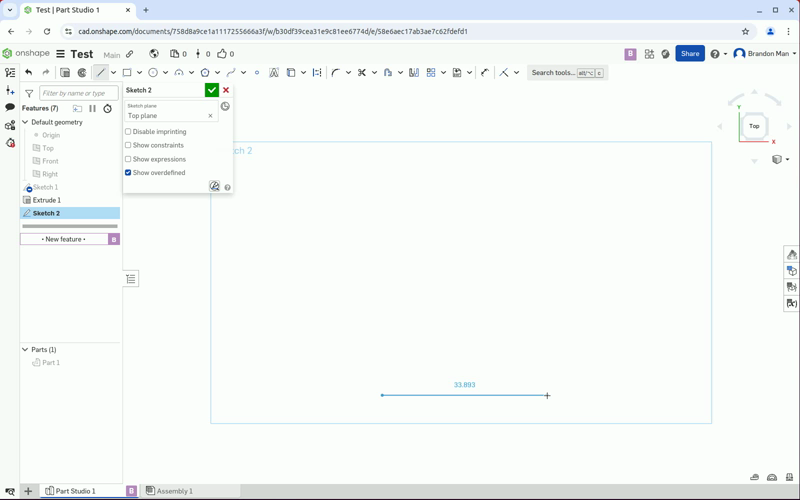
mouse_move(547, 171)
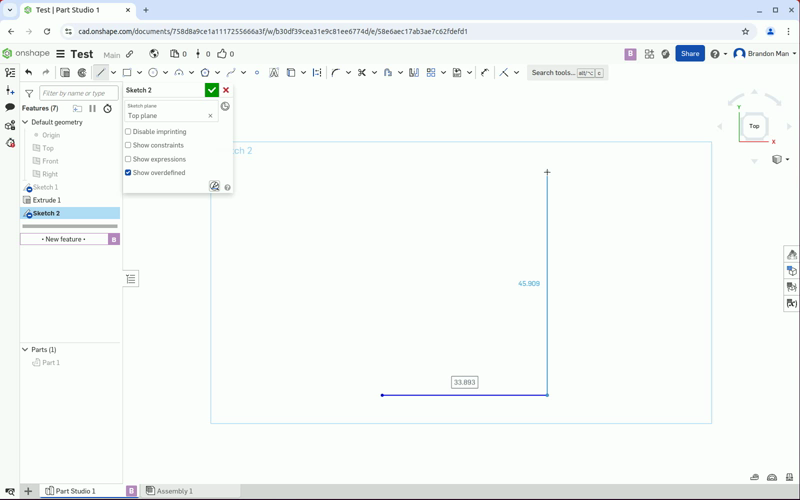
click(547, 171)
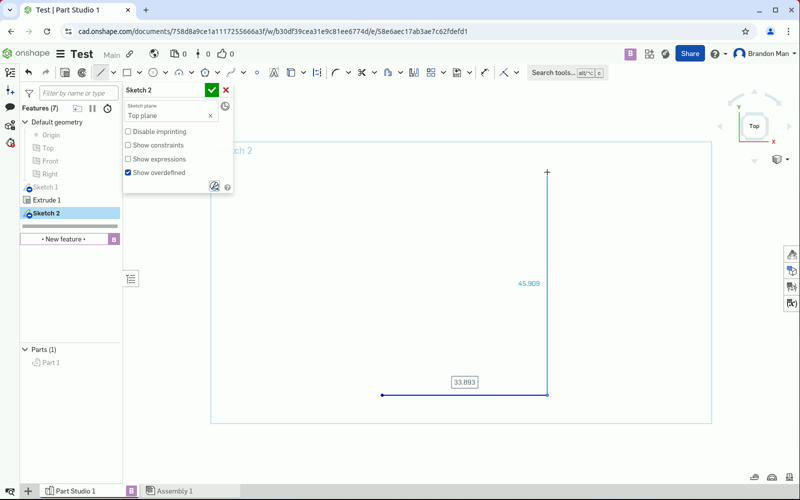
key_up(shift)
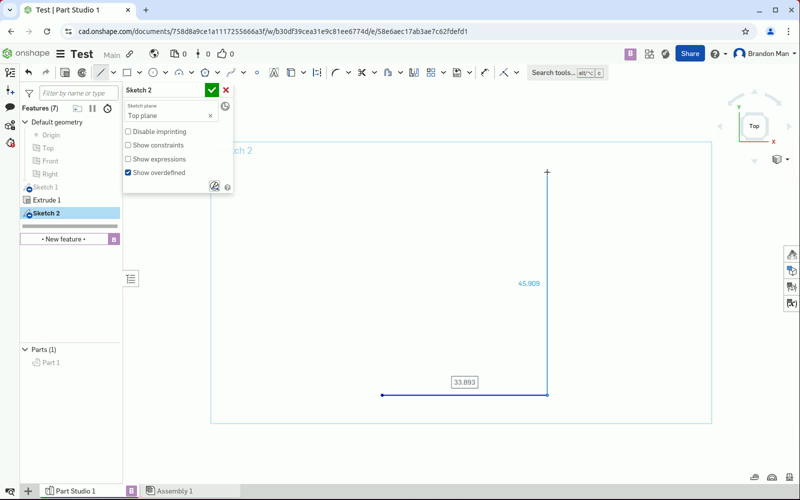
key_down(shift)
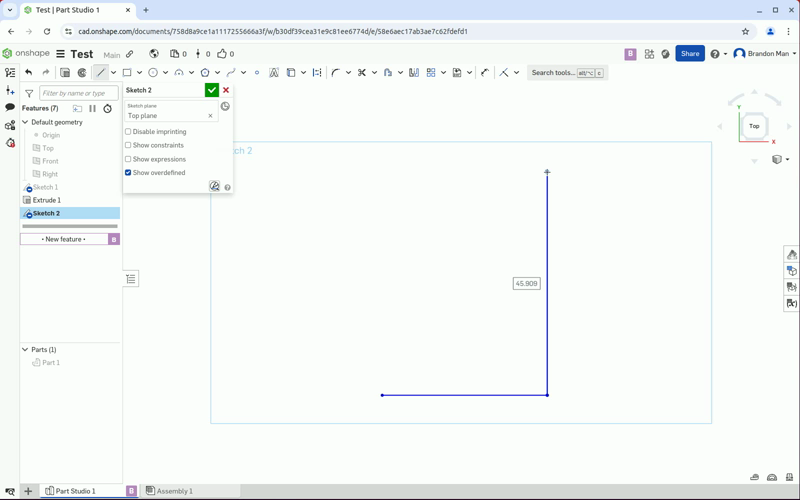
mouse_move(382, 171)
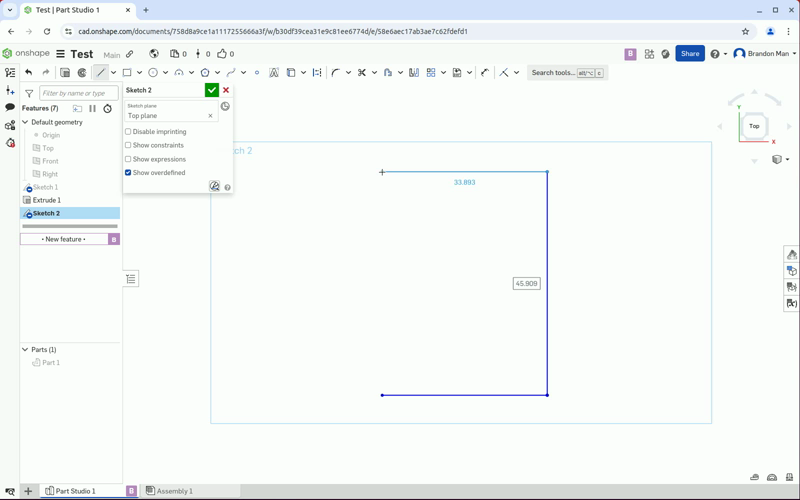
click(382, 171)
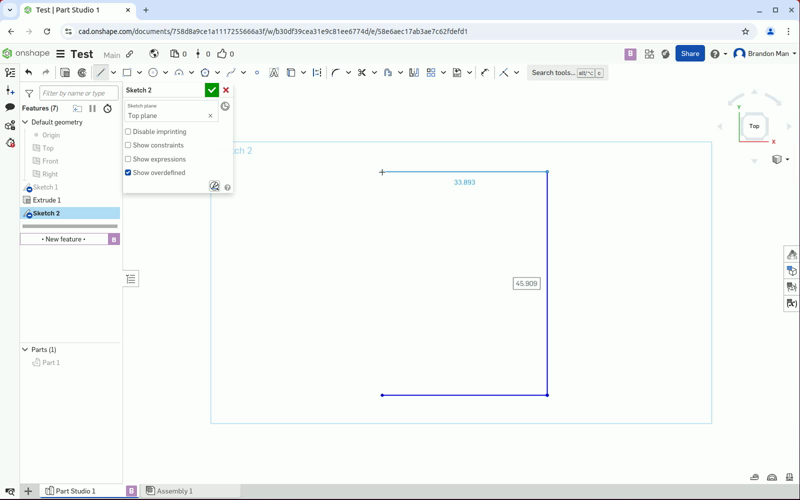
key_up(shift)
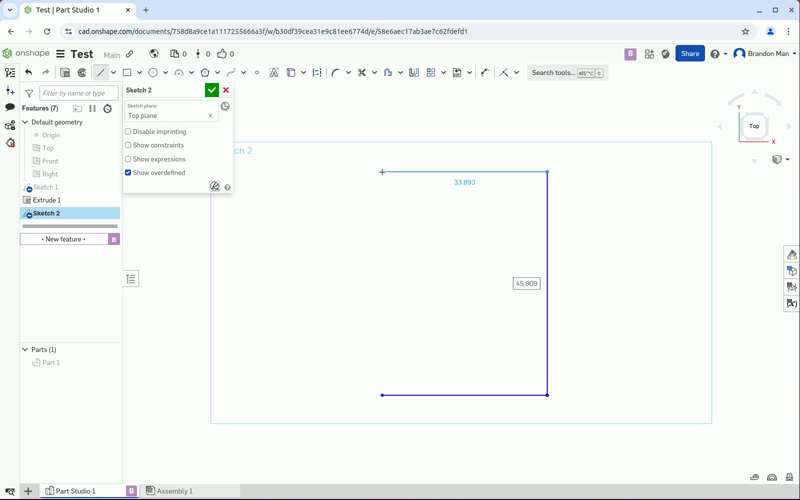
key_down(shift)
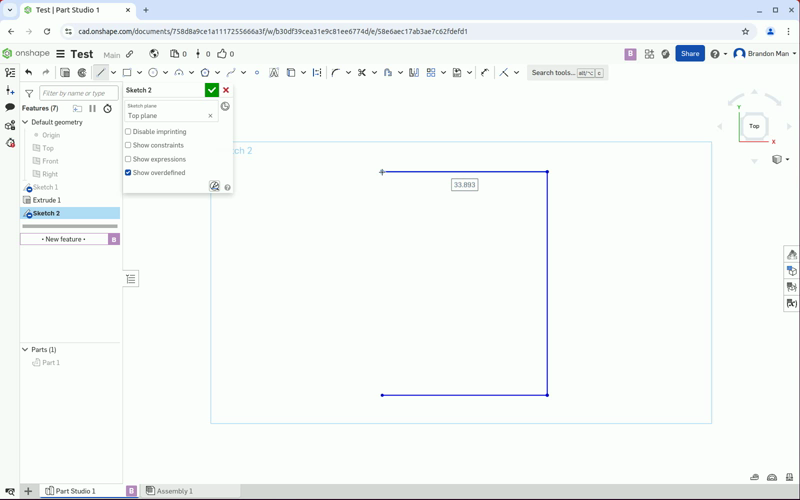
mouse_move(382, 395)
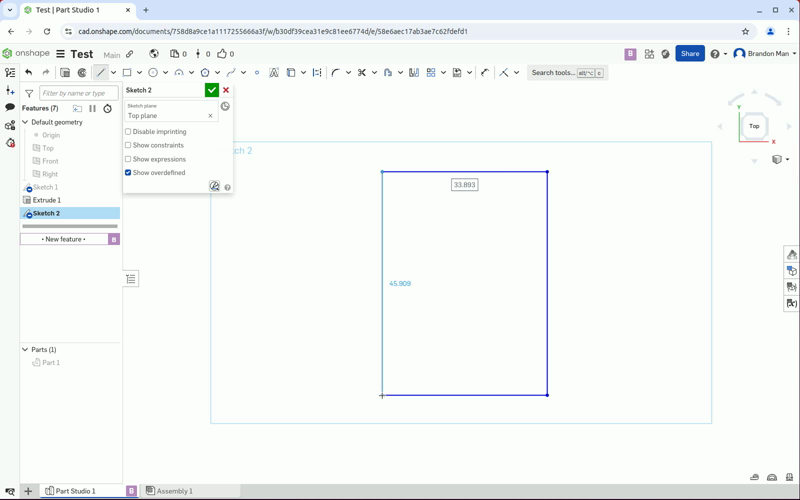
key_up(shift)
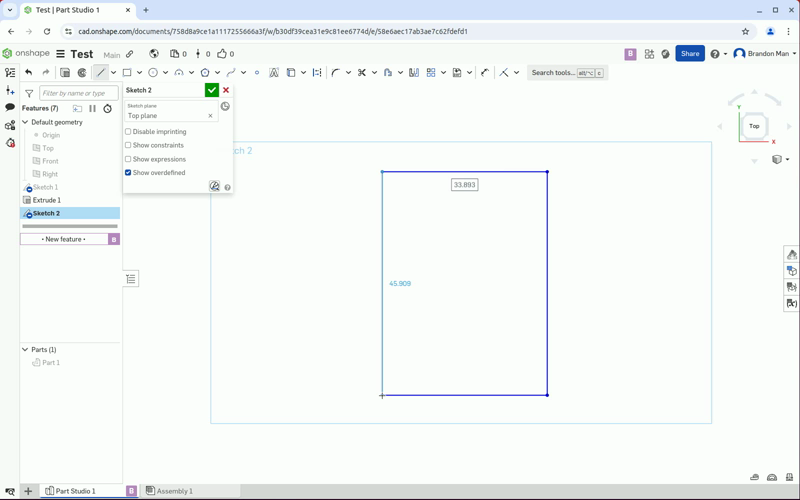
click(382, 395)
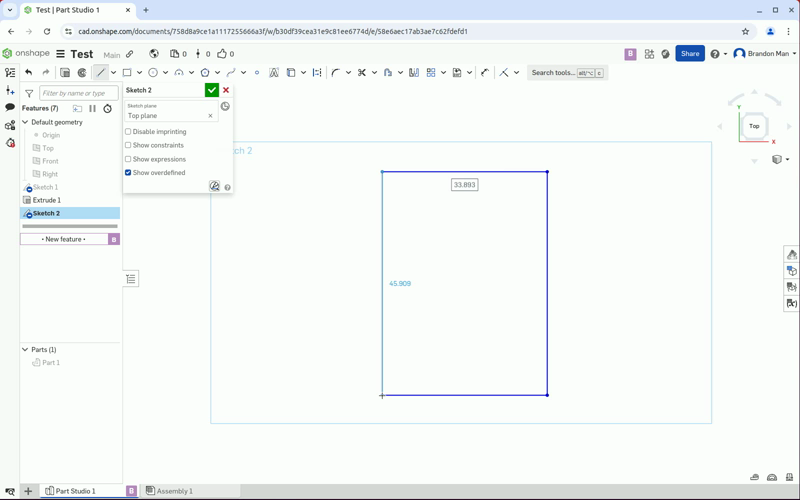
key(esc)
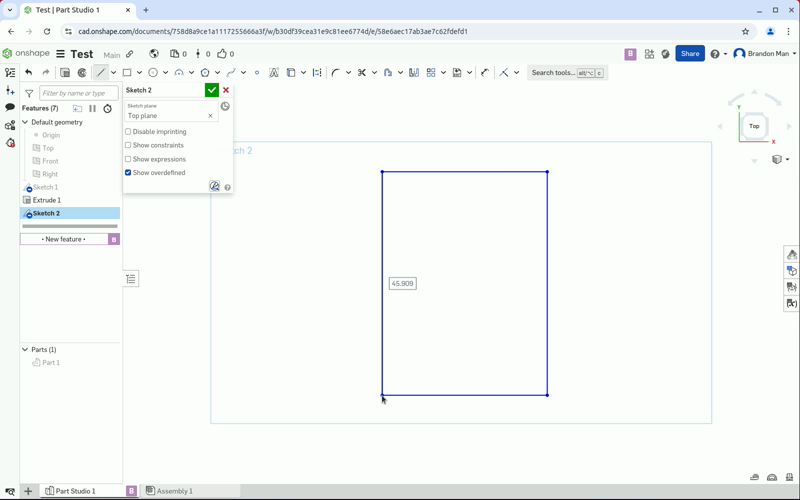
key(l)
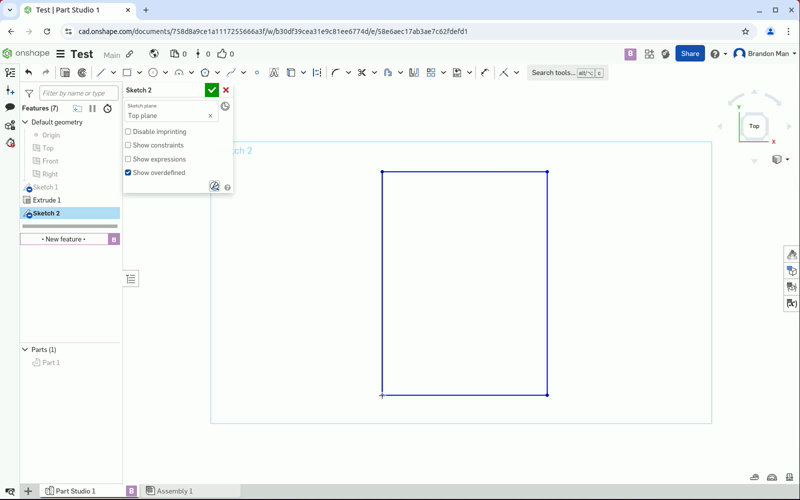
key_down(shift)
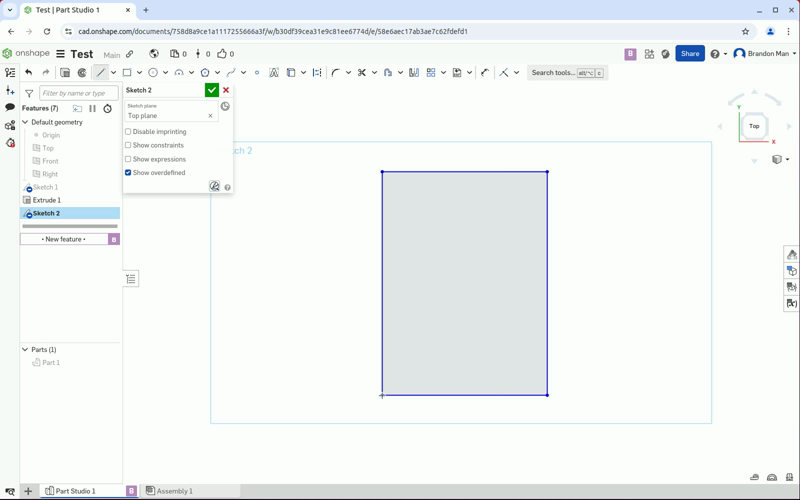
mouse_move(386, 390)
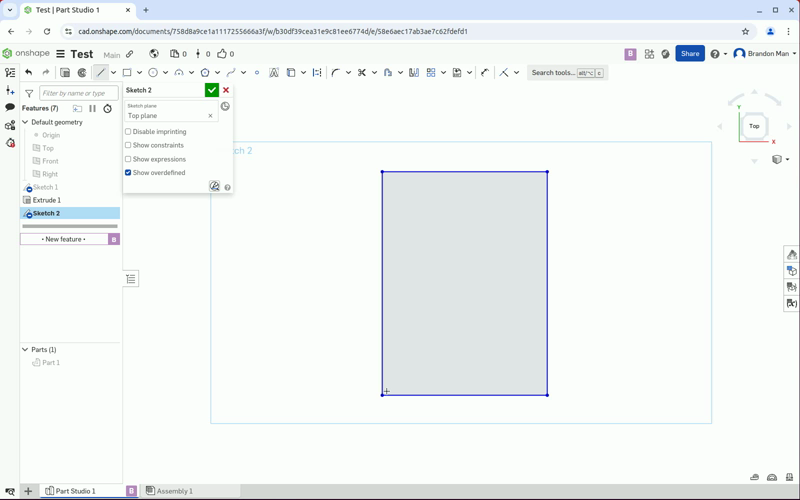
click(386, 390)
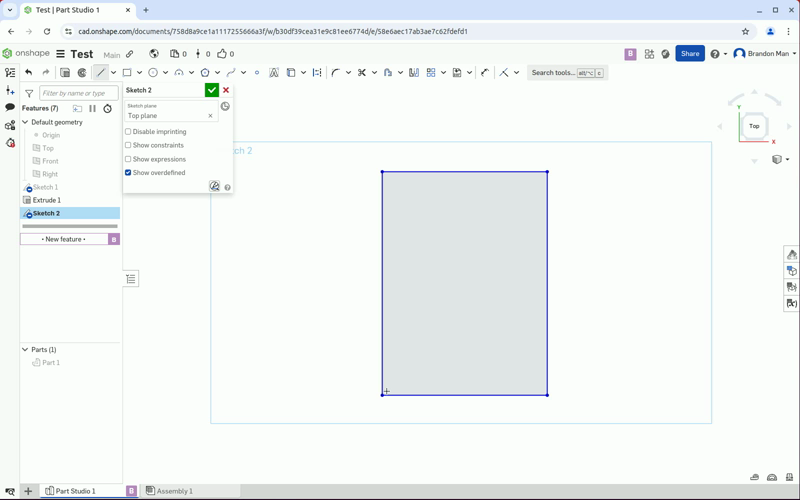
key_up(shift)
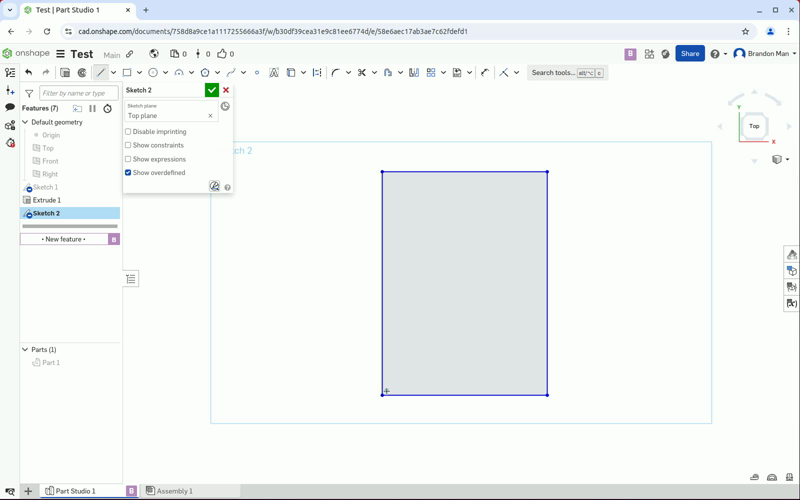
key_down(shift)
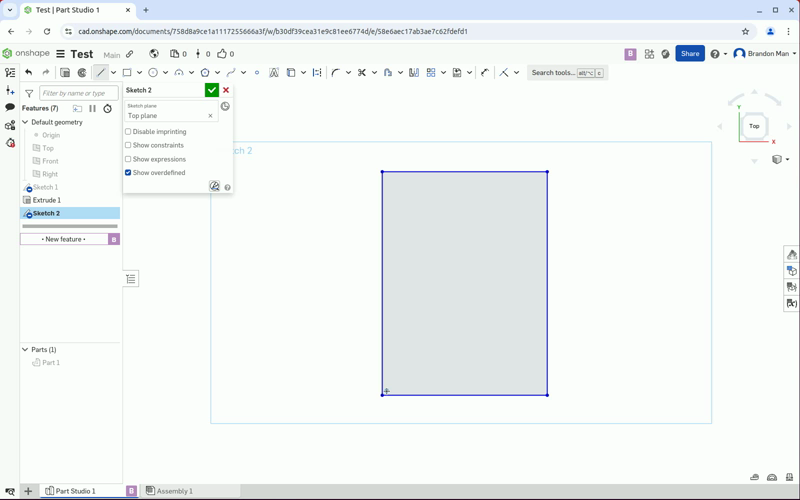
mouse_move(542, 390)
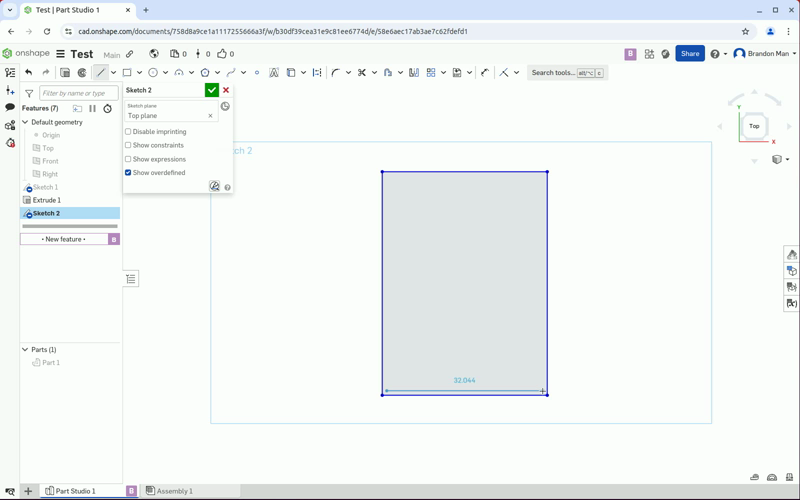
click(542, 390)
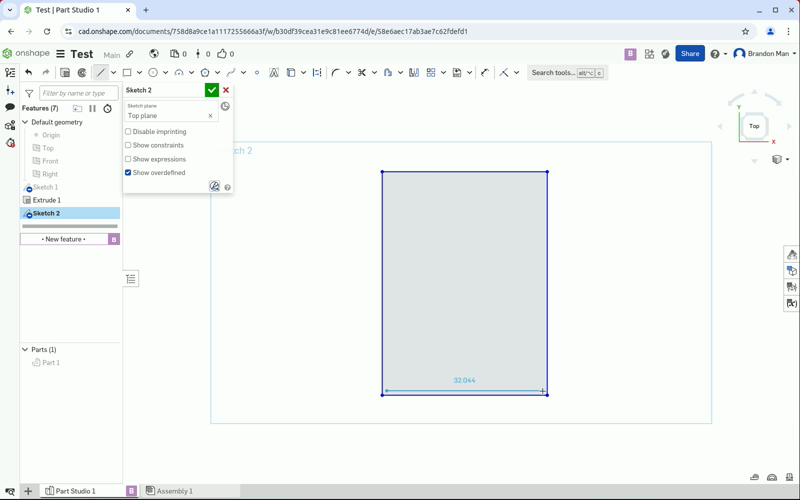
key_up(shift)
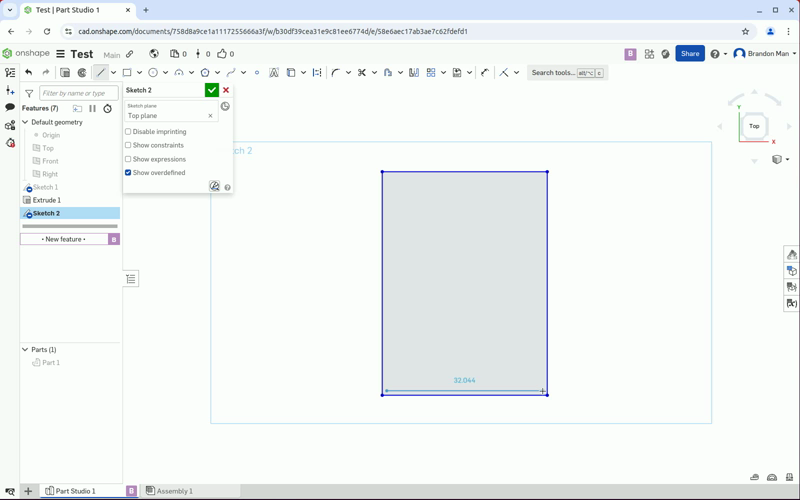
key_down(shift)
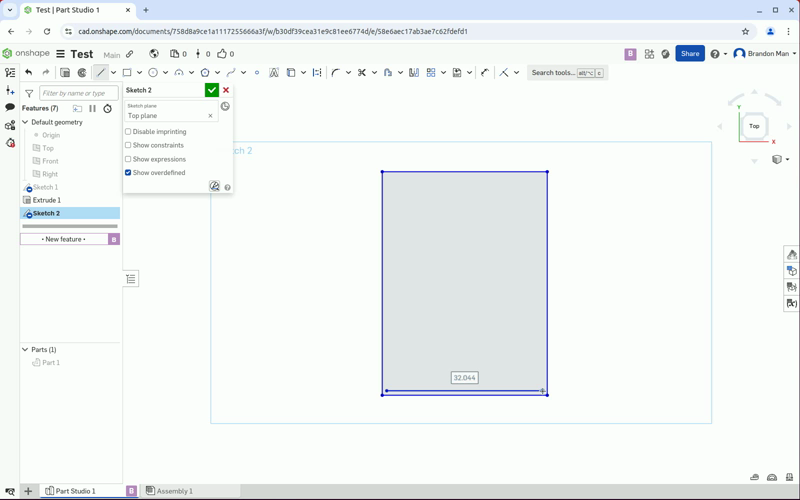
mouse_move(542, 176)
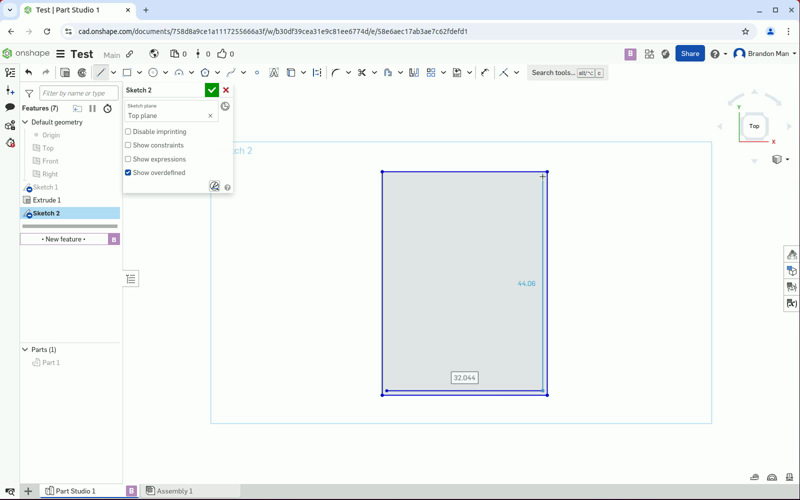
click(542, 176)
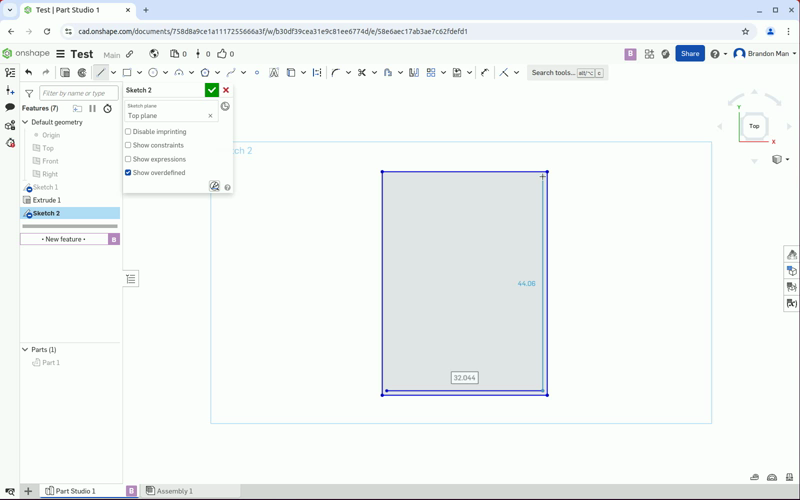
key_up(shift)
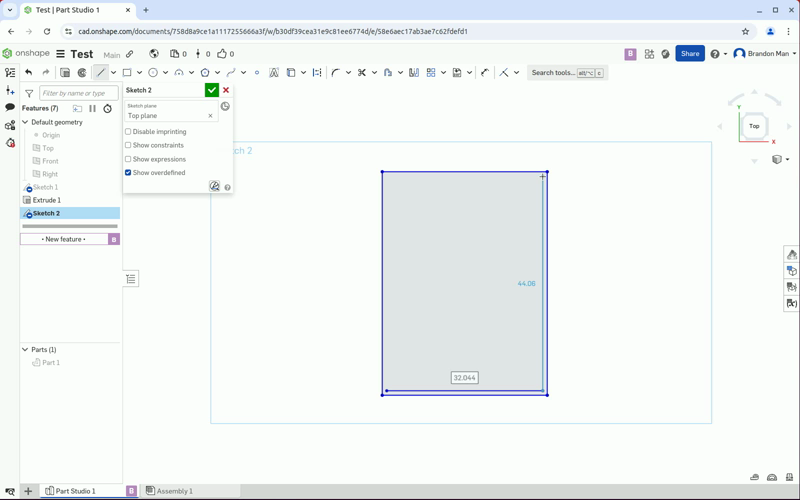
key_down(shift)
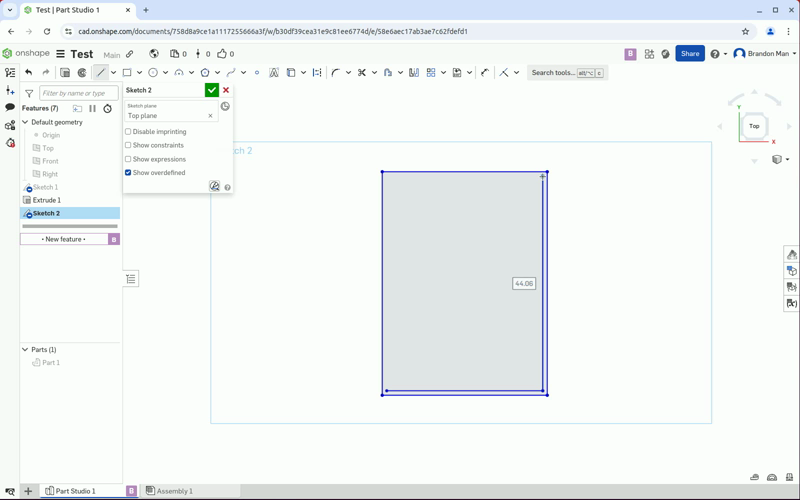
mouse_move(386, 176)
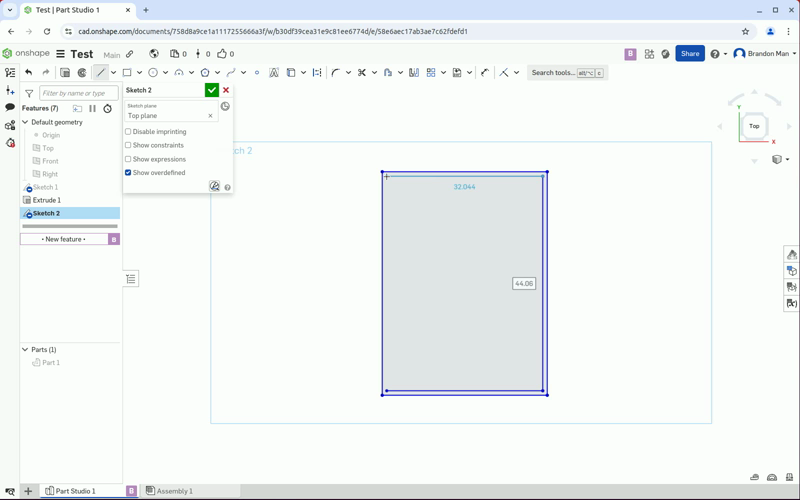
click(386, 176)
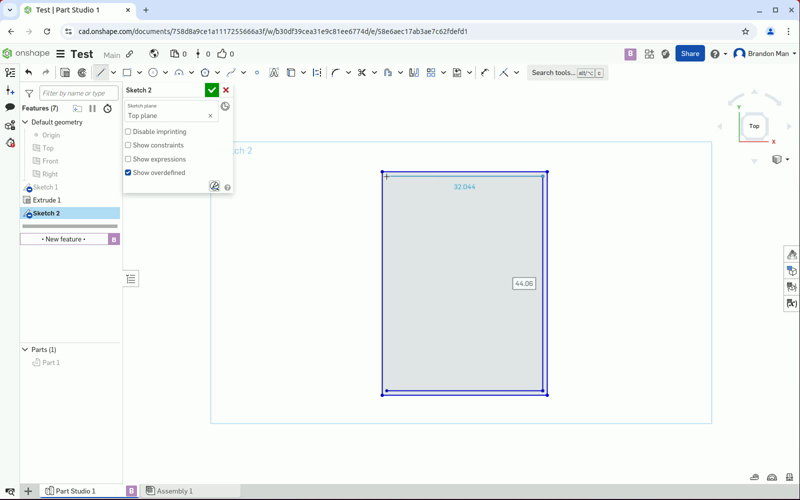
key_up(shift)
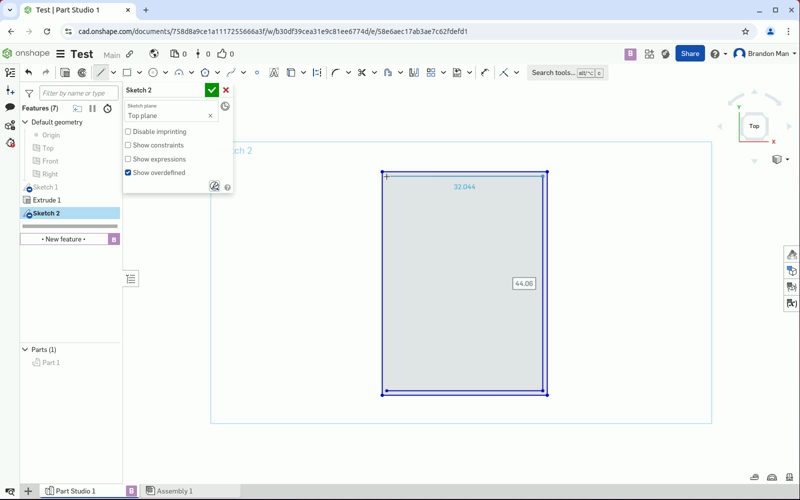
key_down(shift)
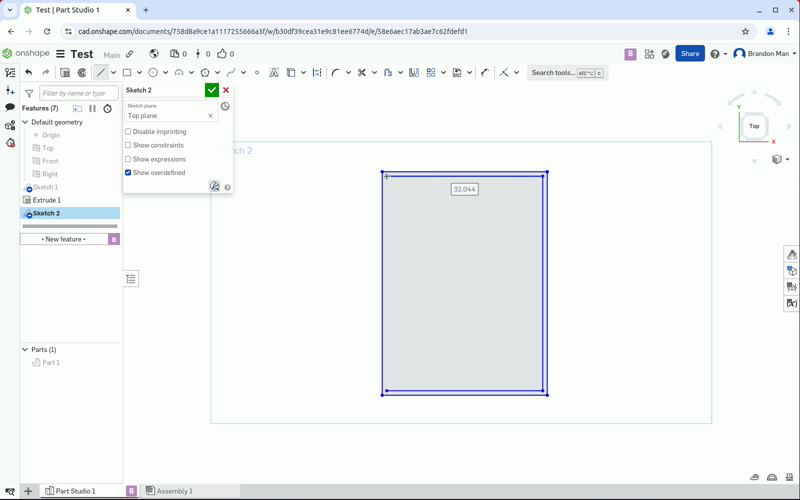
mouse_move(386, 390)
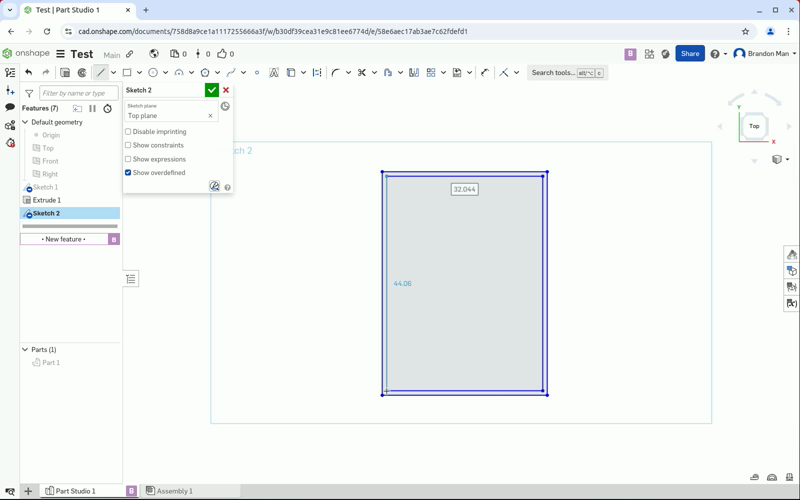
key_up(shift)
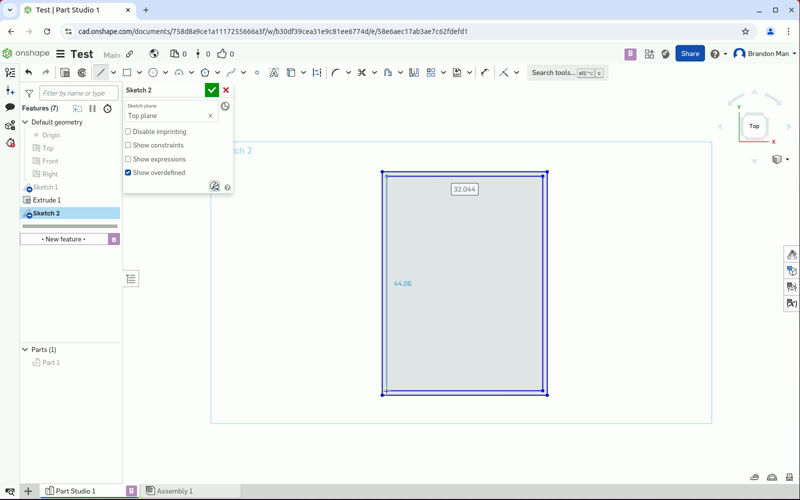
click(386, 390)
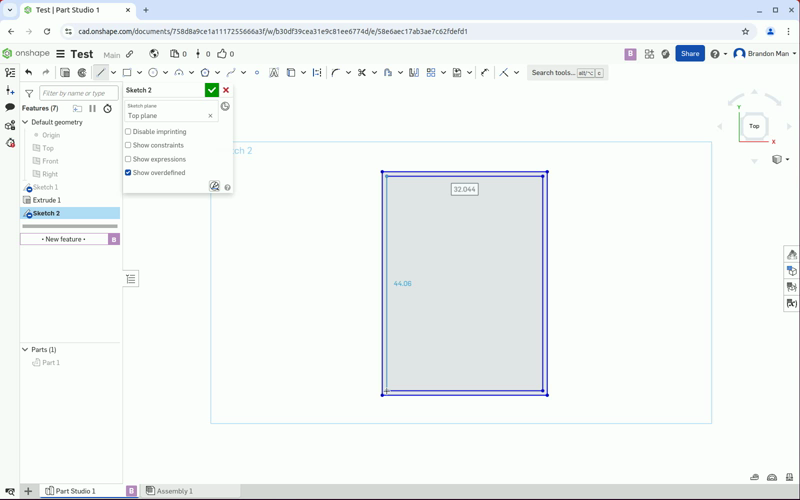
key(esc)
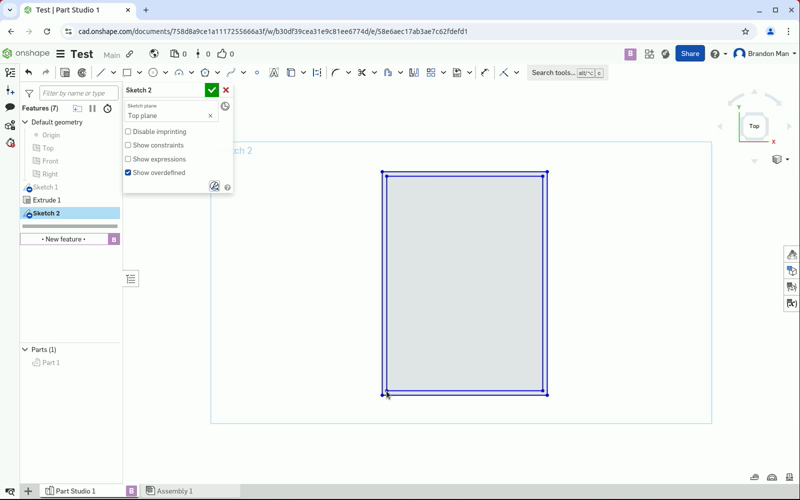
mouse_move(385, 174)
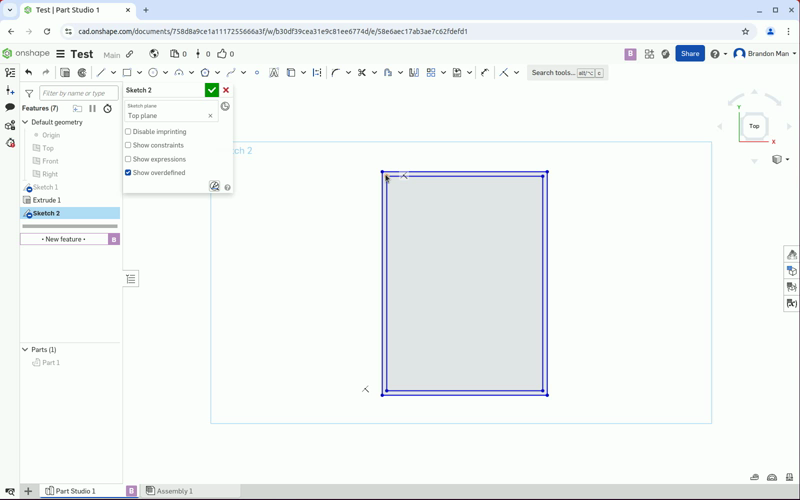
click(385, 174)
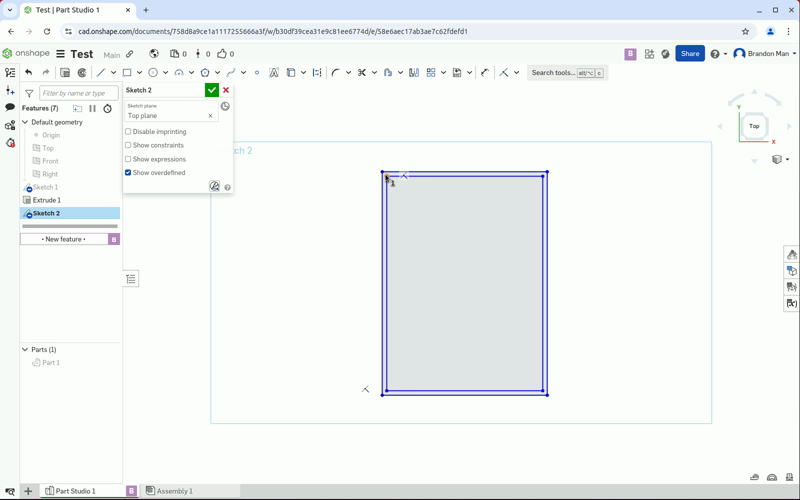
mouse_move(73, 352)
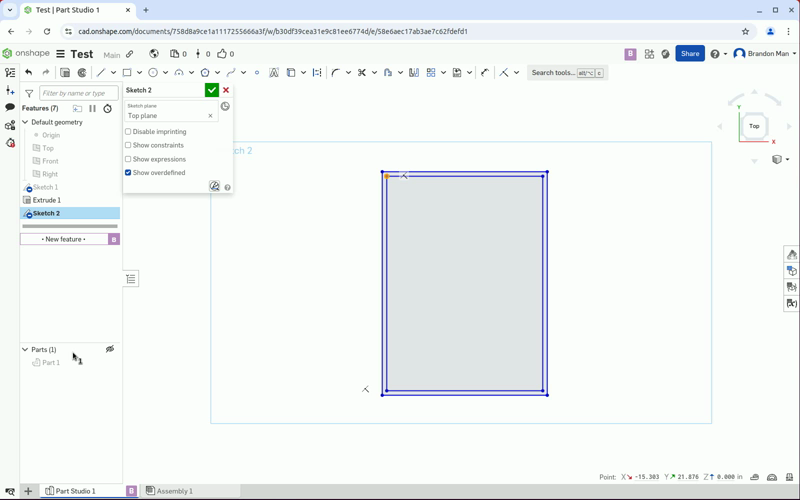
key(shift+y)
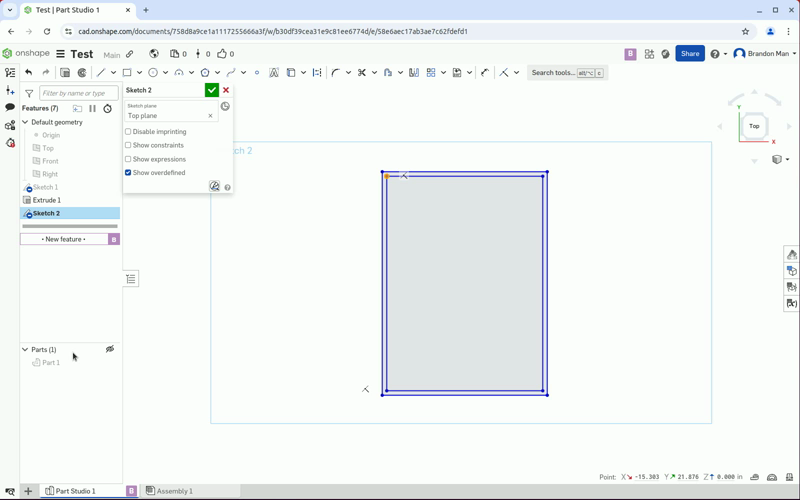
key(shift+e)
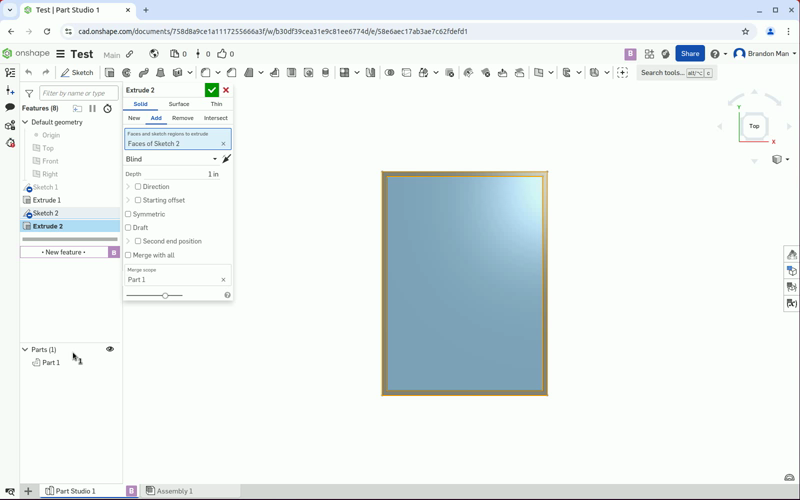
mouse_move(143, 106)
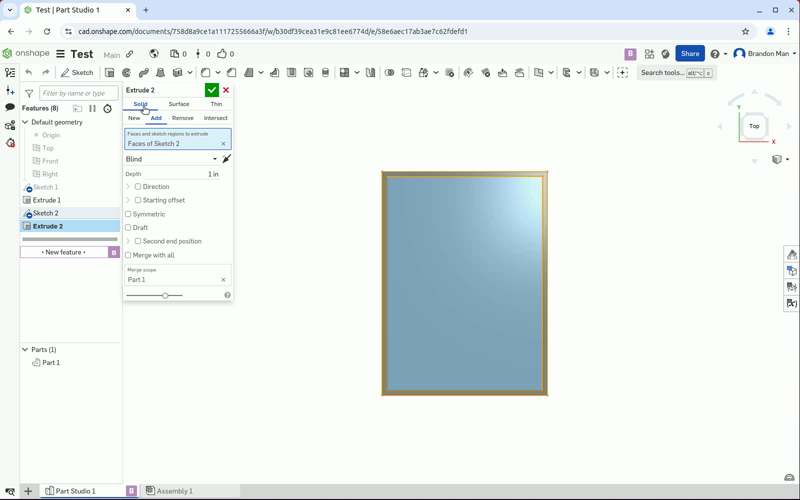
click(143, 106)
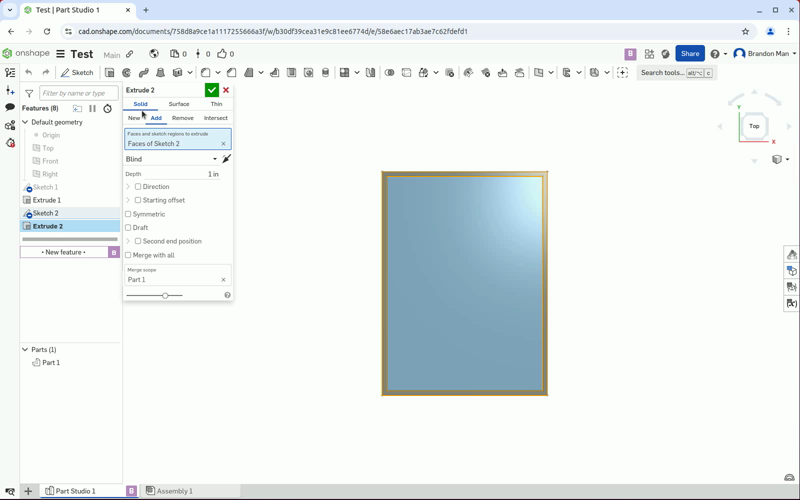
mouse_move(137, 120)
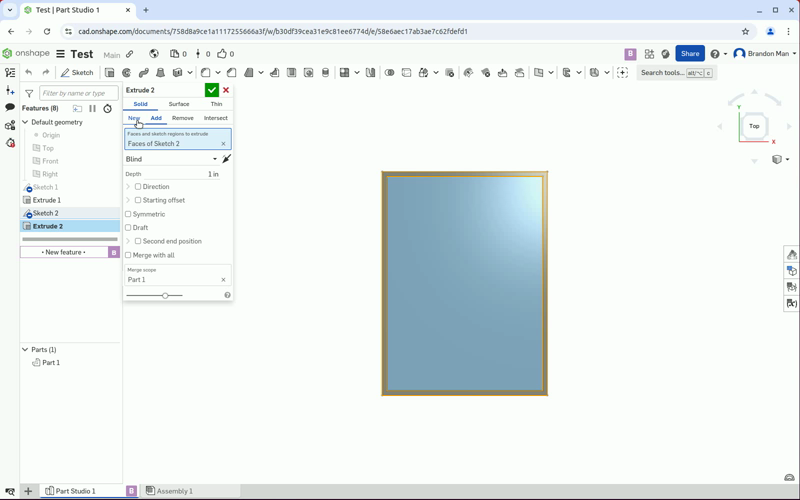
click(137, 120)
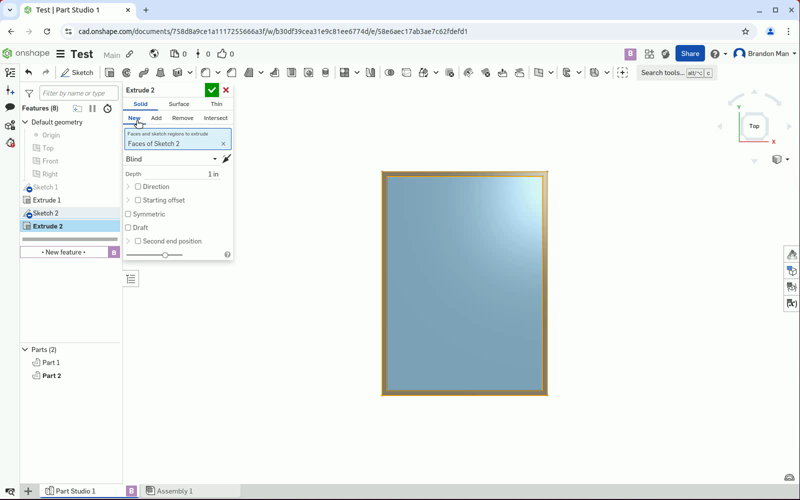
key(tab, 4)
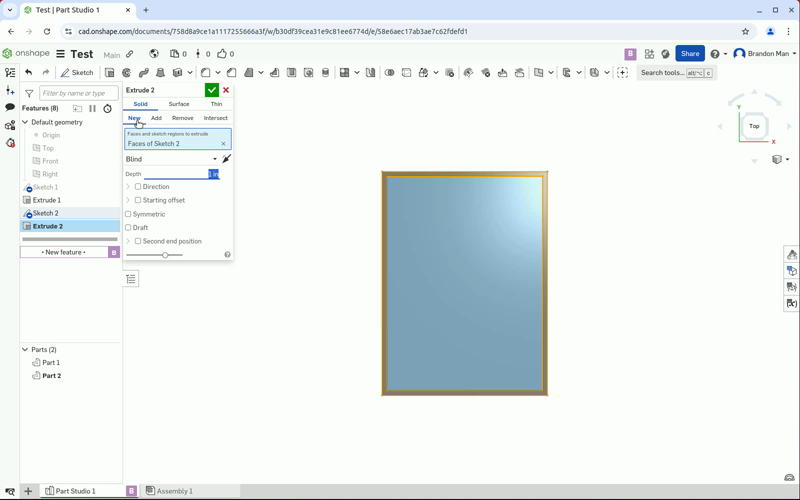
text(0.481)
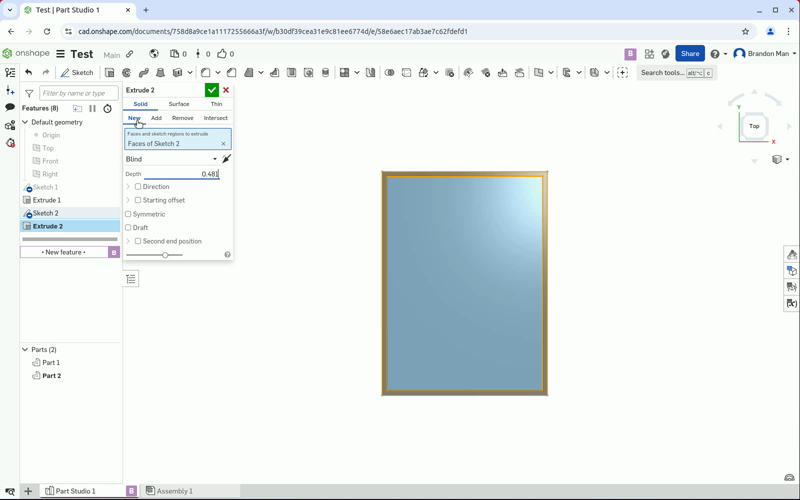
key(enter)
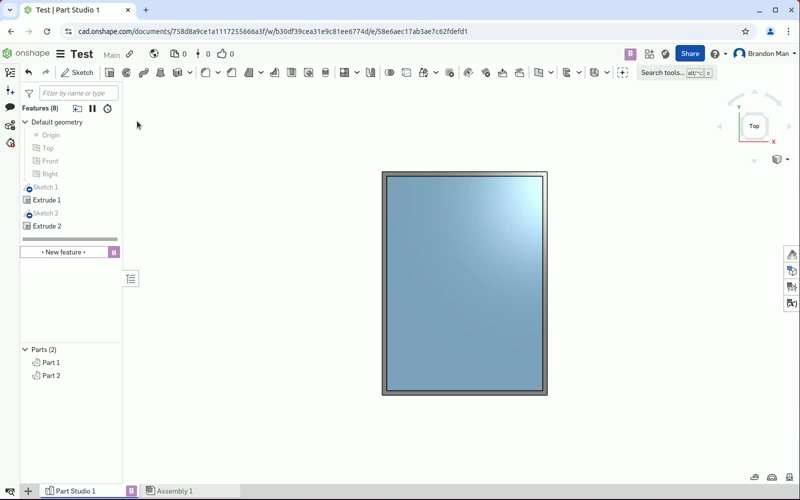
key(shift+h)
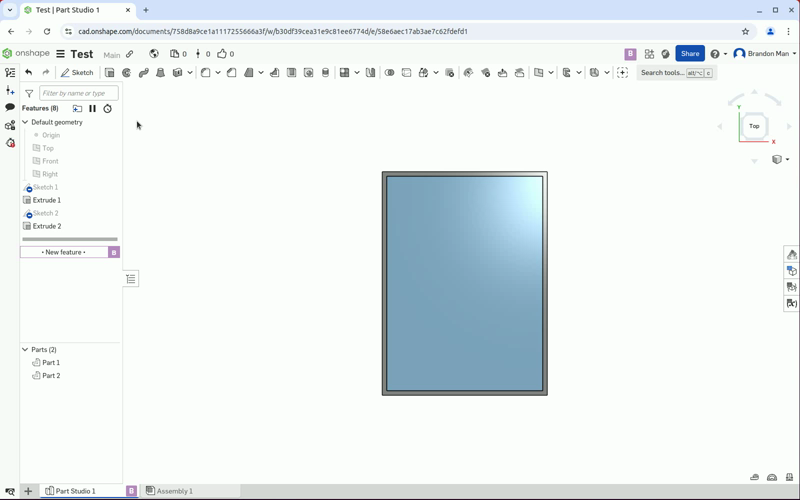
key(shift+h)
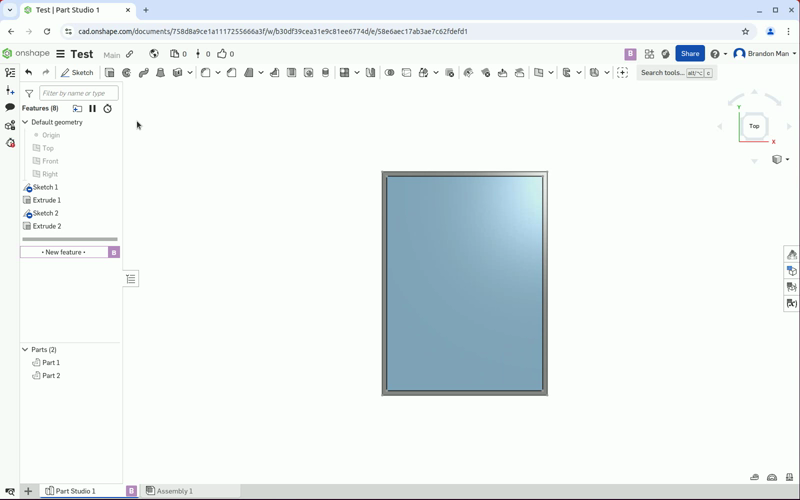
key(shift+7)
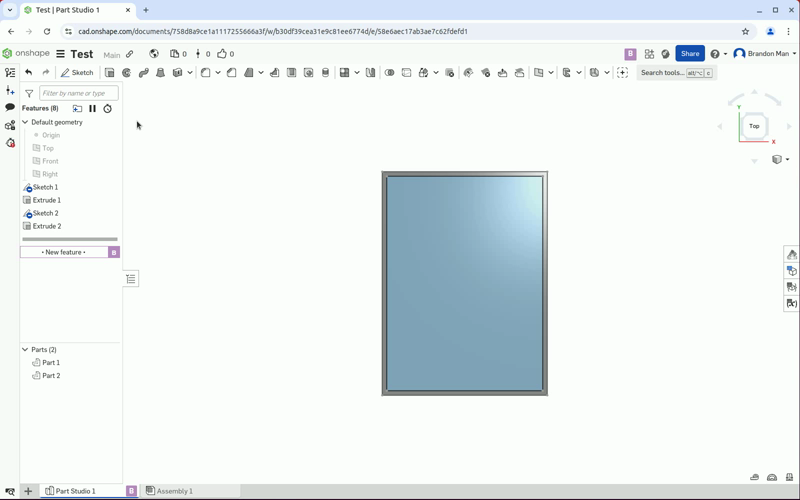
key(up, 3)
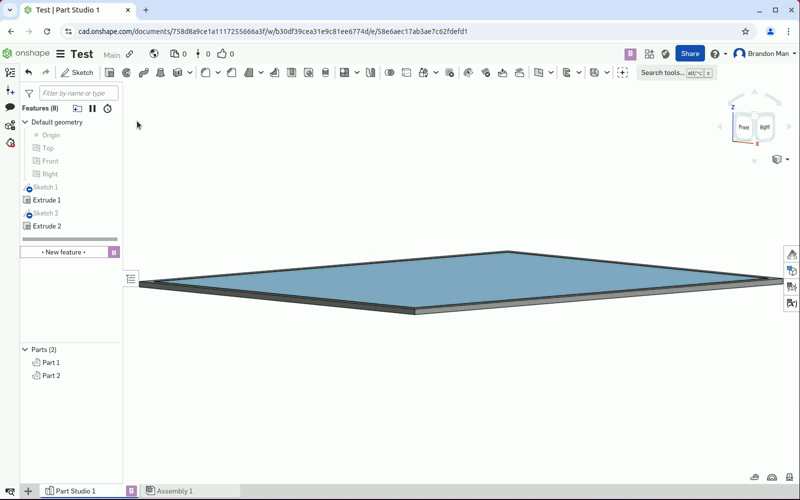
key(left, 3)
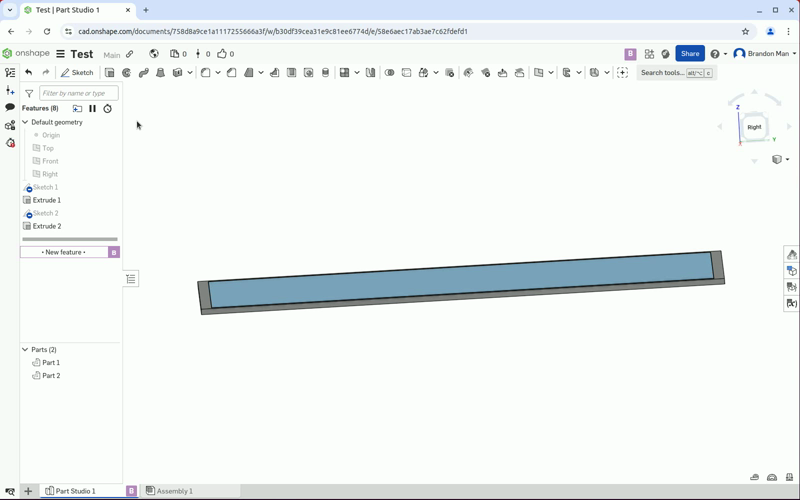
key(right, 3)
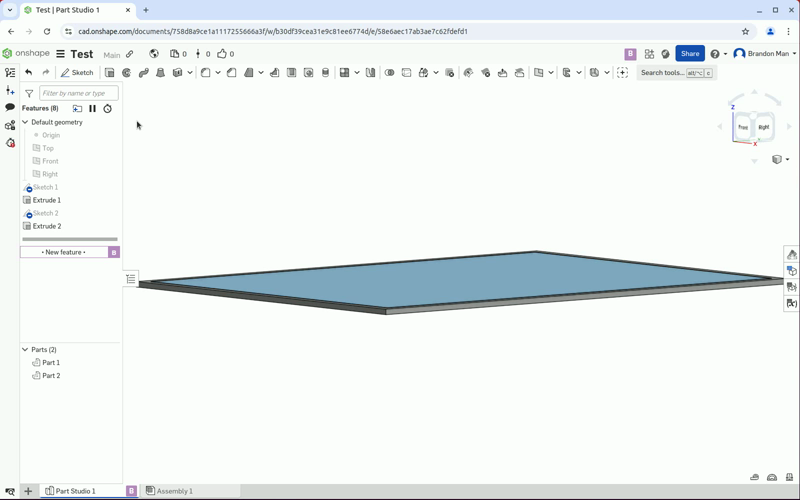
key(down, 3)
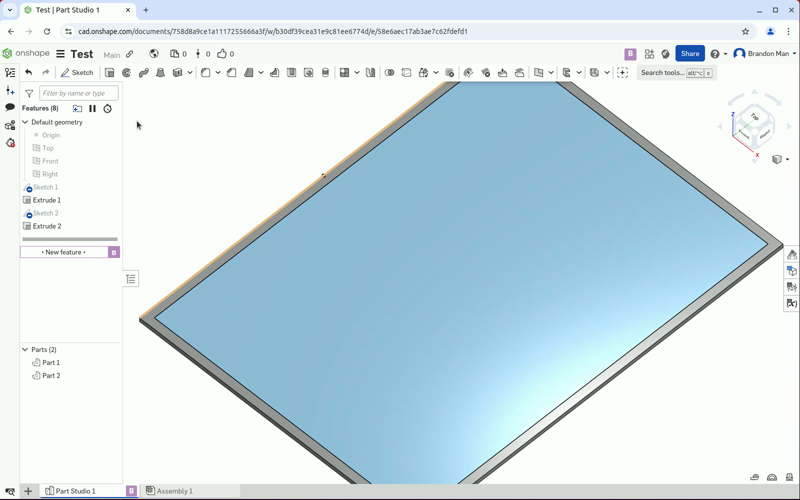
mouse_move(73, 189)
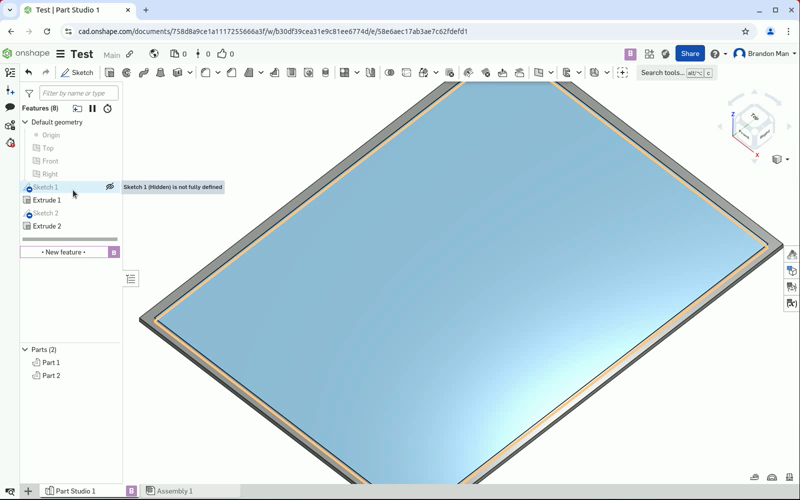
click(73, 189)